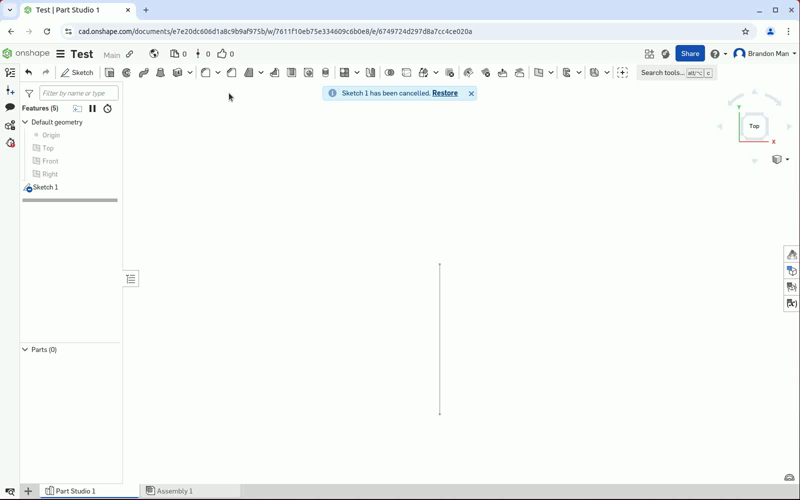
key(shift+h)
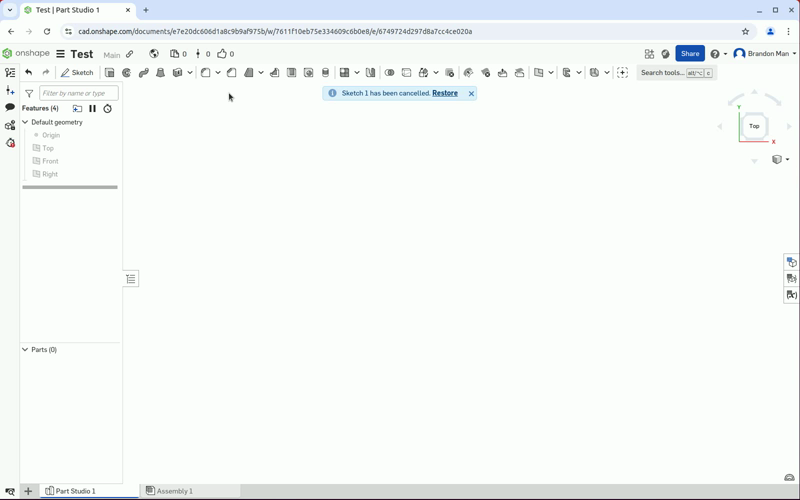
mouse_move(73, 352)
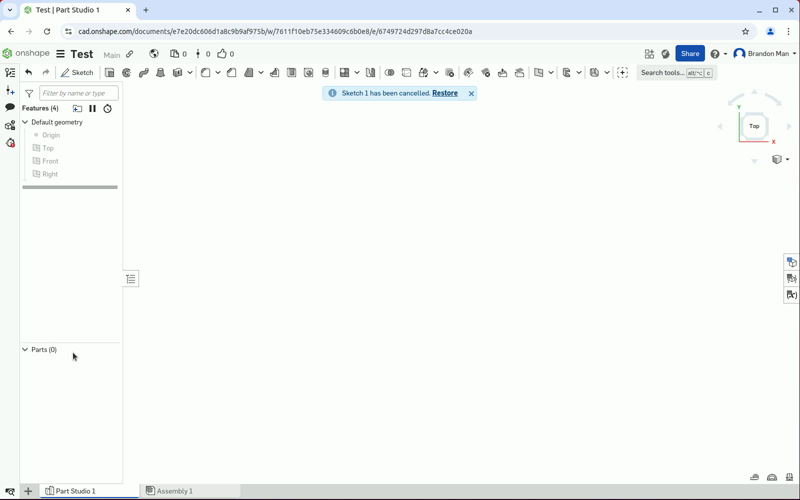
key(y)
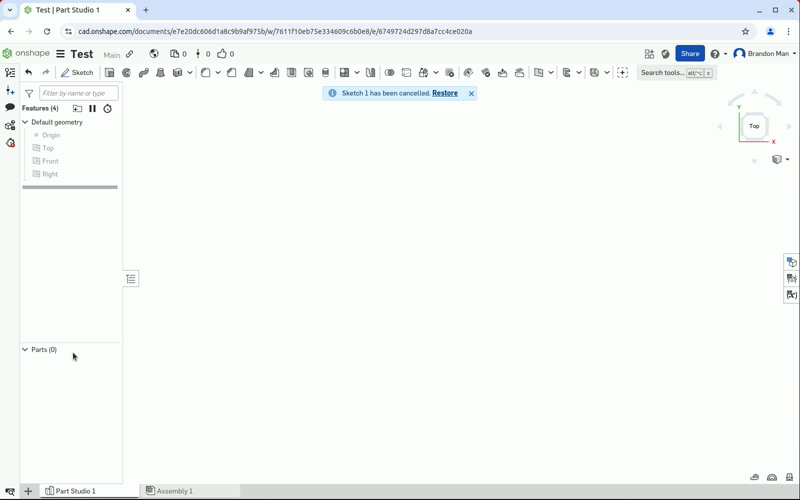
key(shift+p)
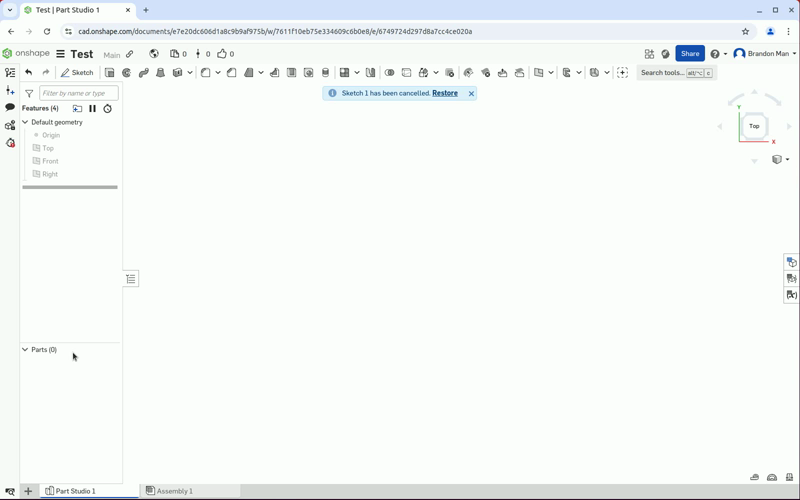
key(space)
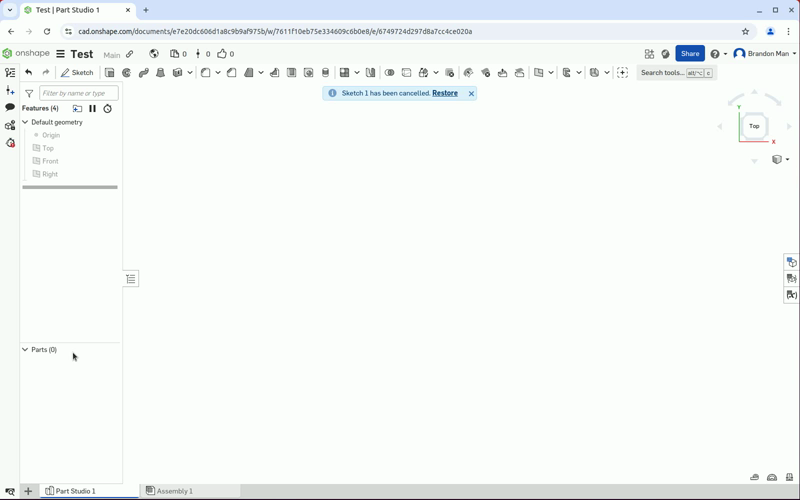
key_down(shift)
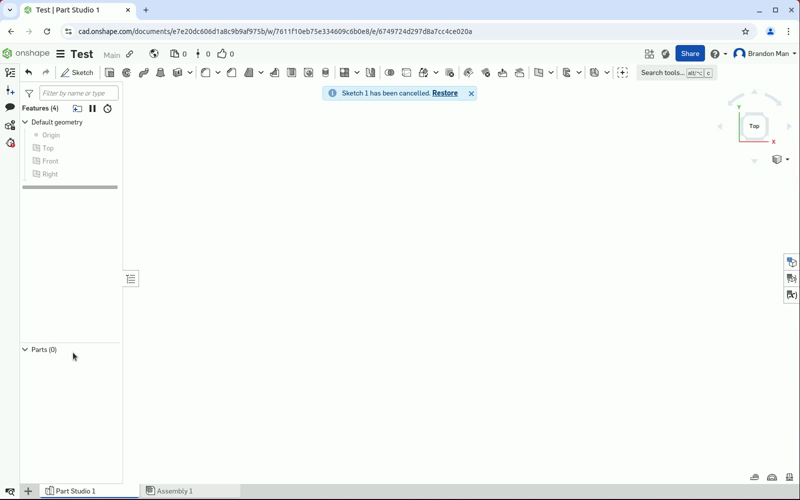
key(up)
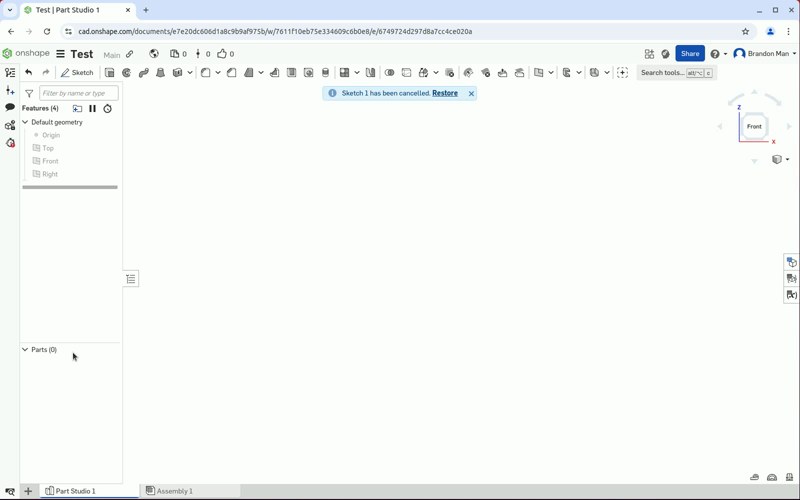
key_up(shift)
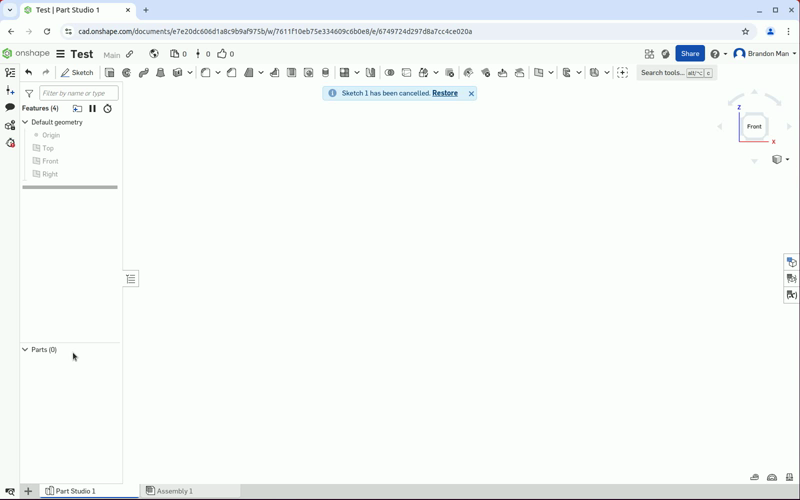
key(space)
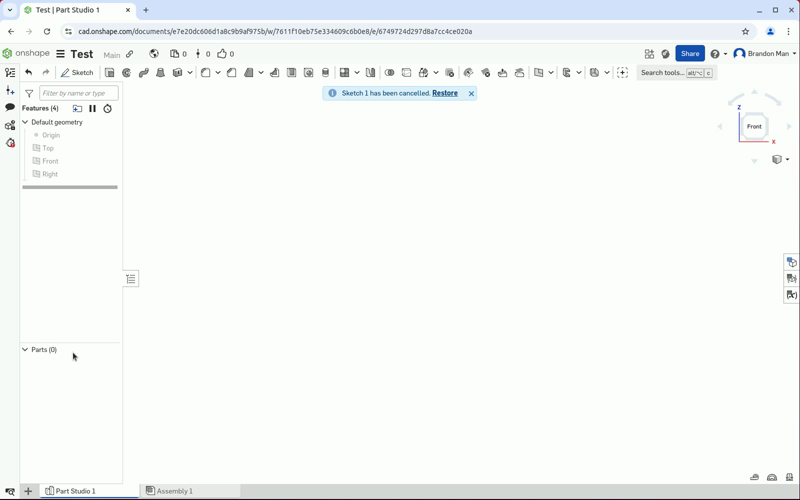
key_down(shift)
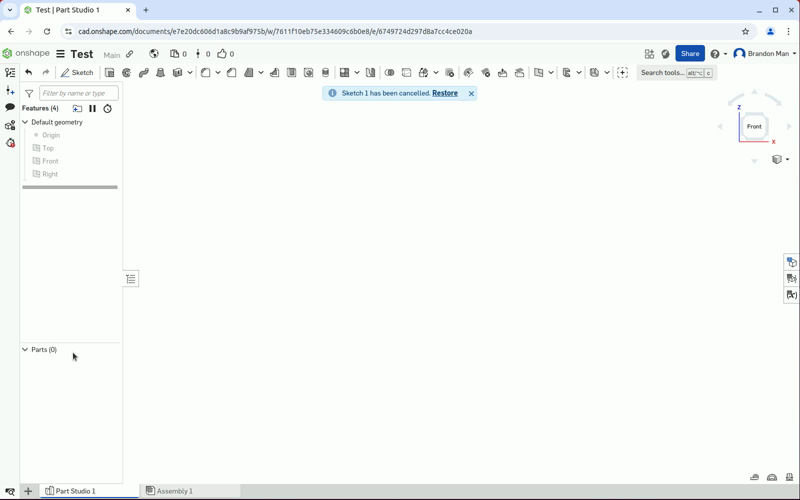
key(left)
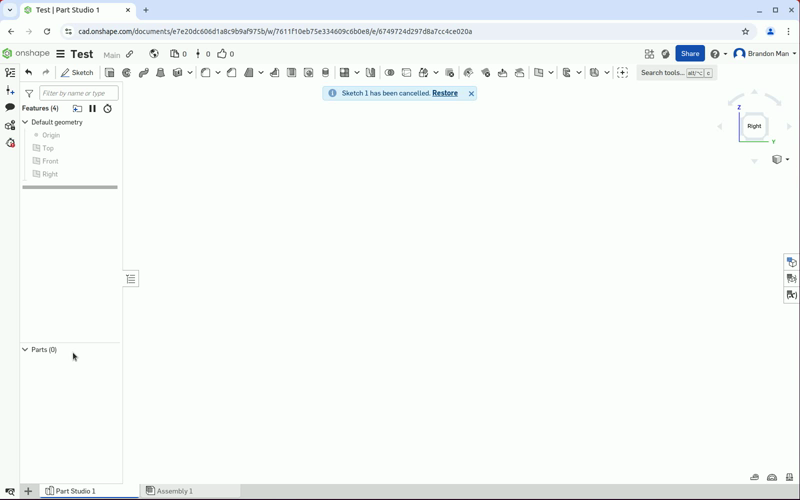
key_up(shift)
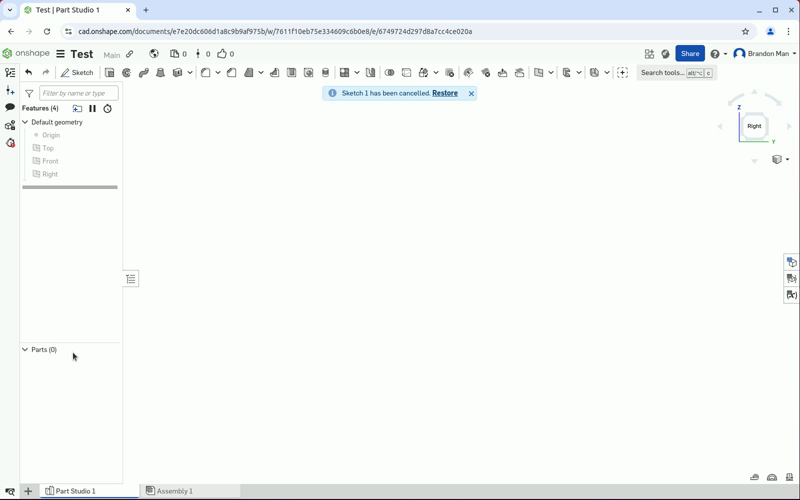
mouse_move(73, 352)
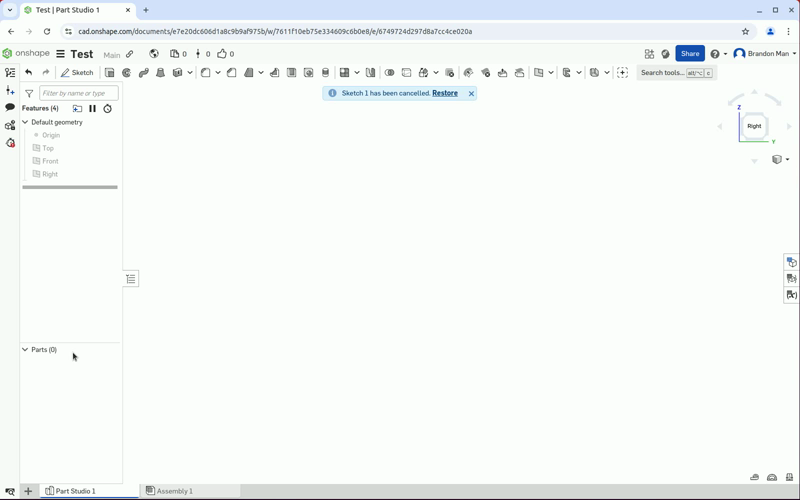
key(shift+y)
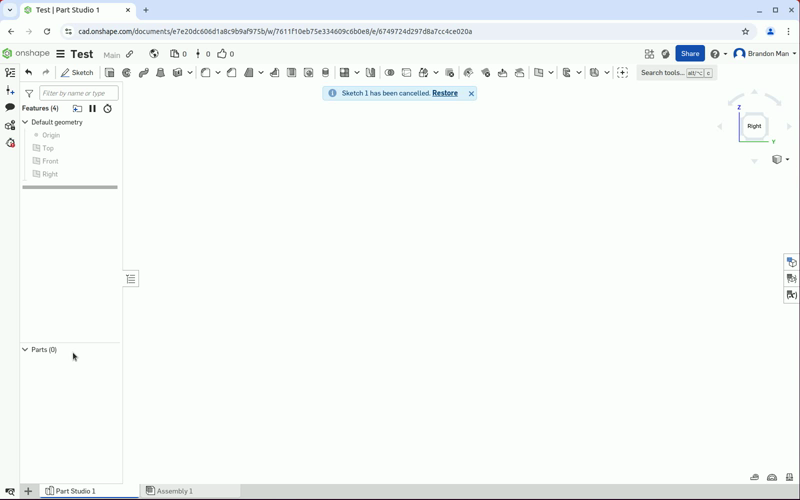
key(shift+s)
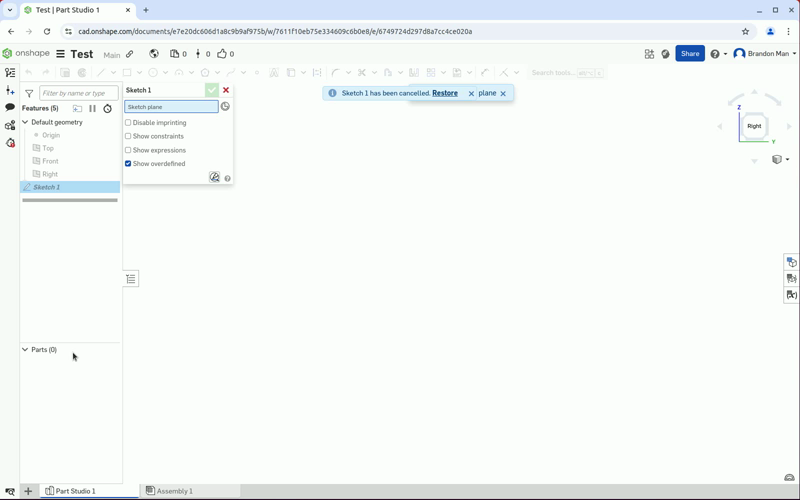
mouse_move(73, 176)
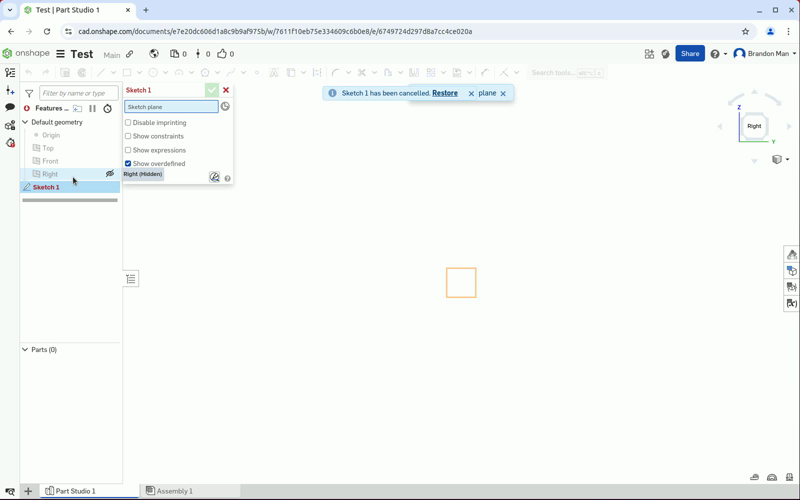
click(73, 176)
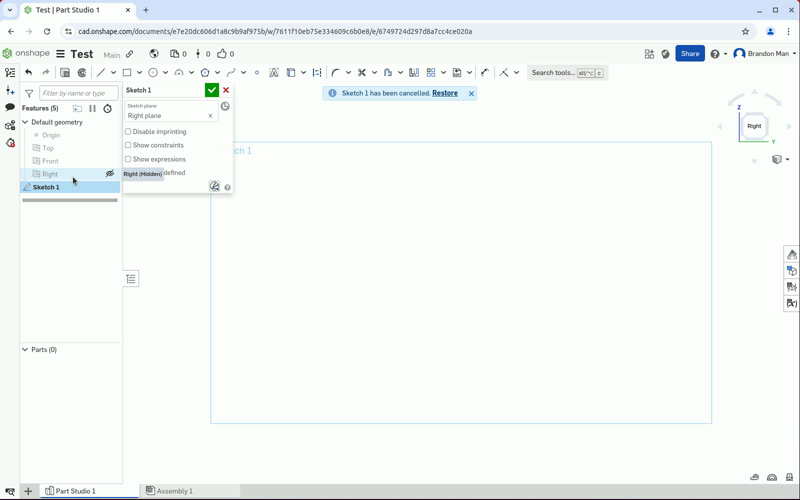
mouse_move(73, 352)
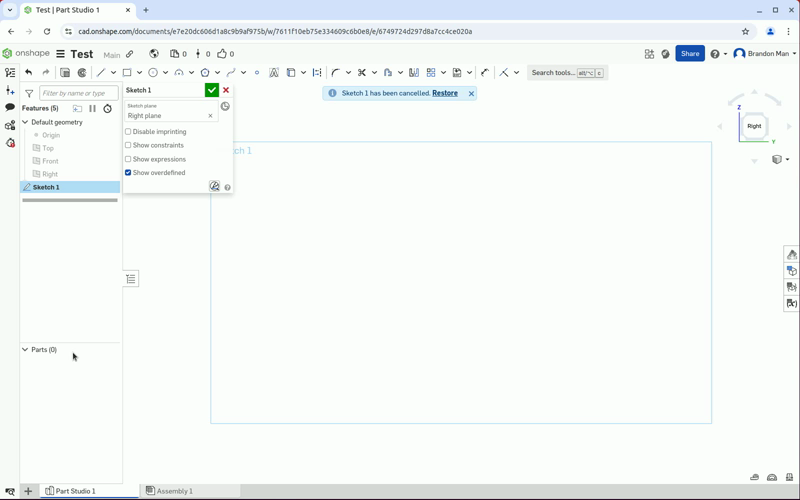
key(y)
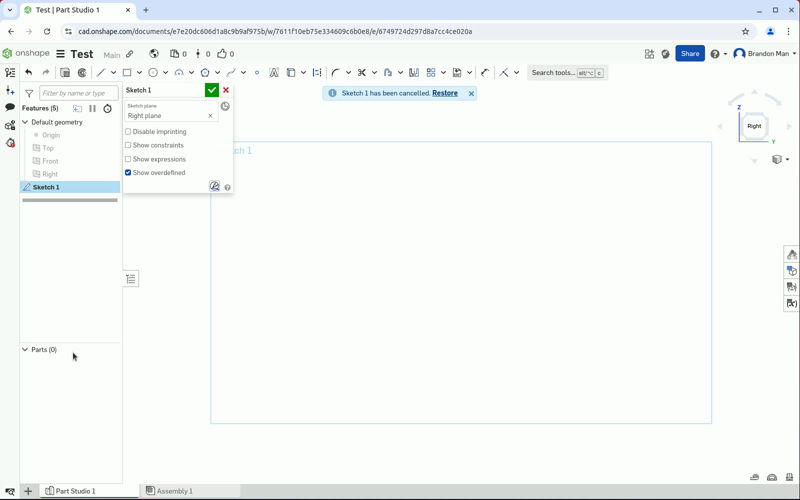
key(l)
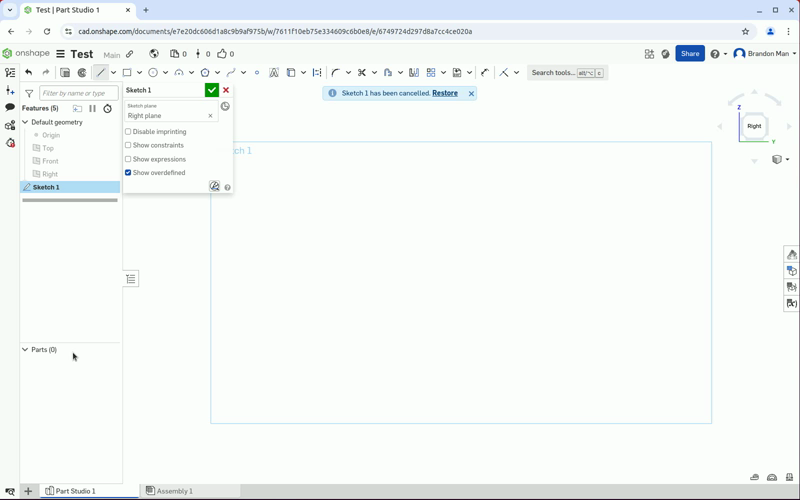
key_down(shift)
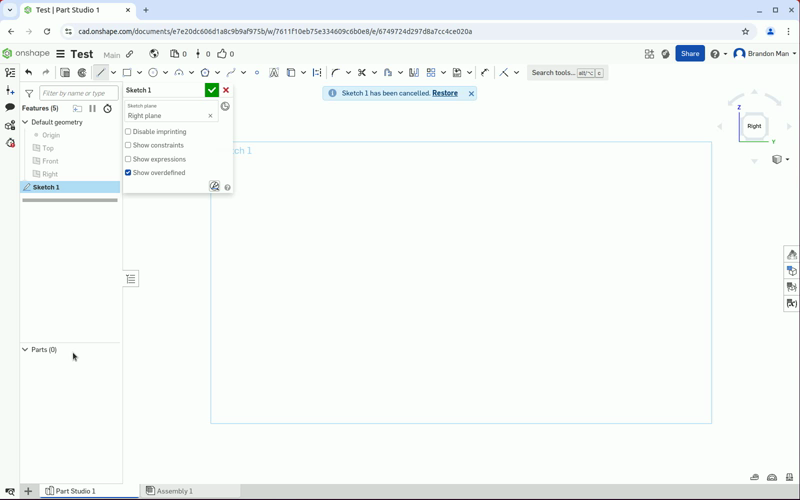
mouse_move(460, 282)
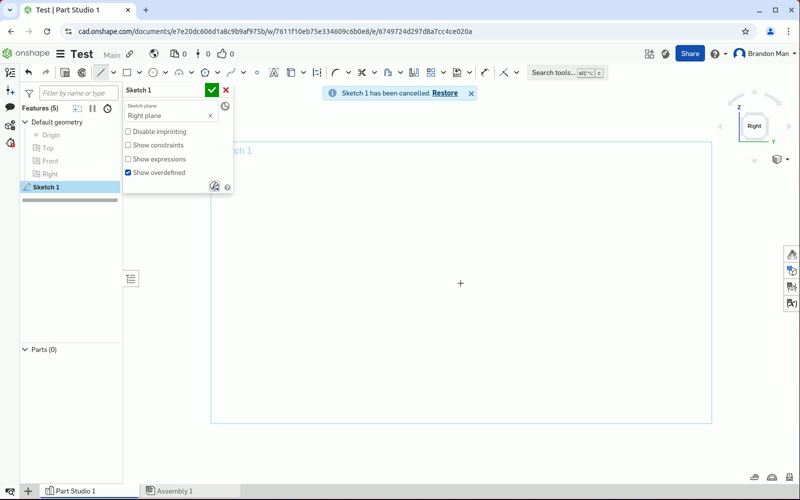
click(460, 282)
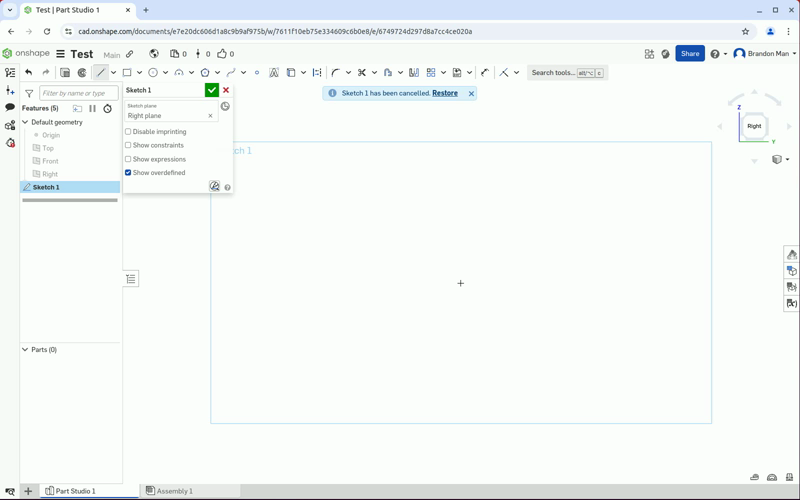
key_up(shift)
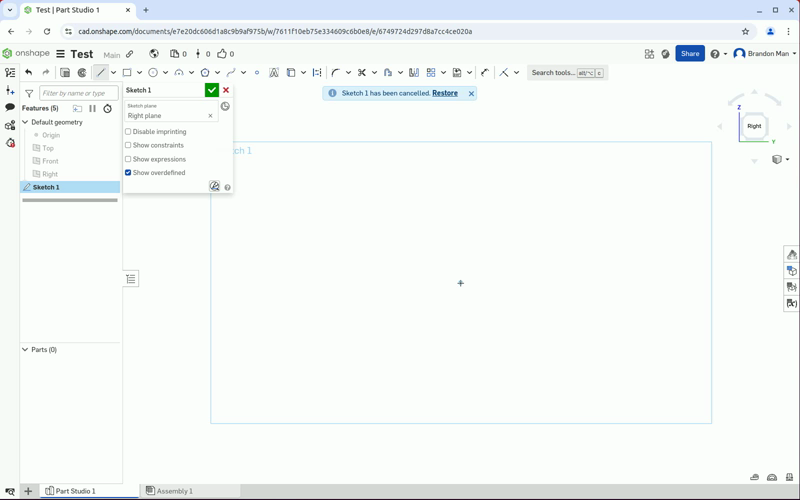
key_down(shift)
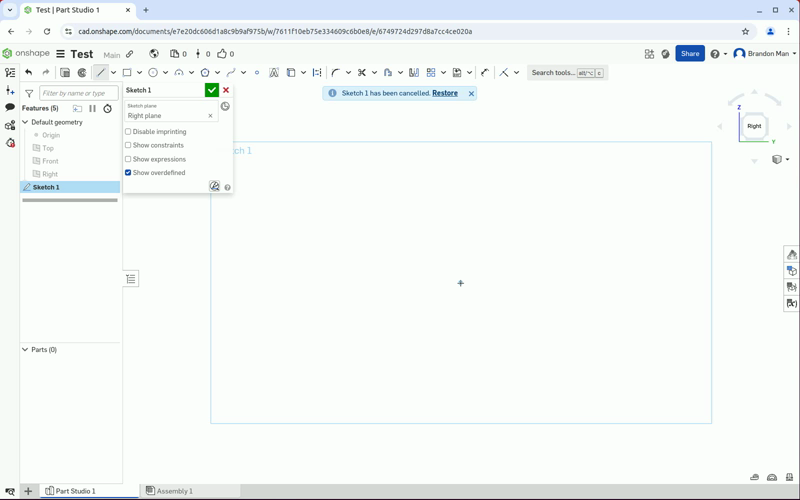
mouse_move(573, 282)
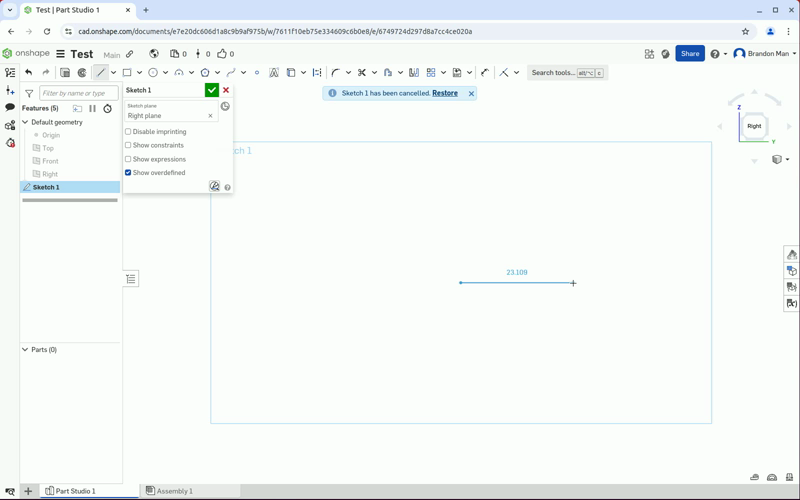
click(573, 282)
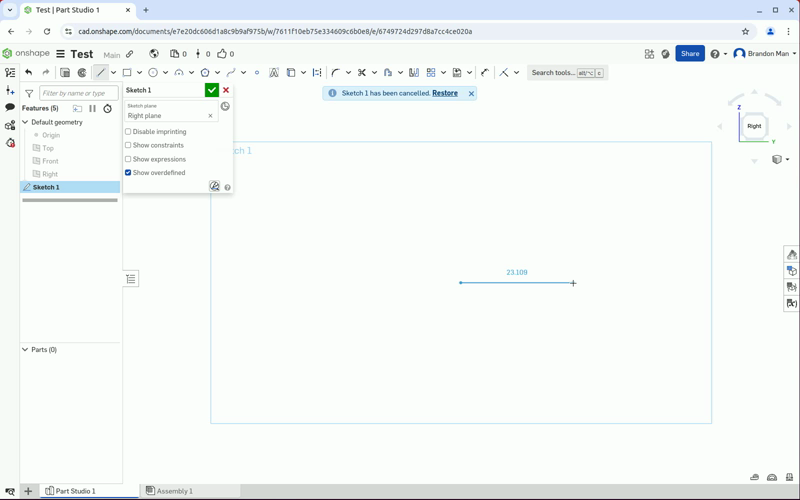
key_up(shift)
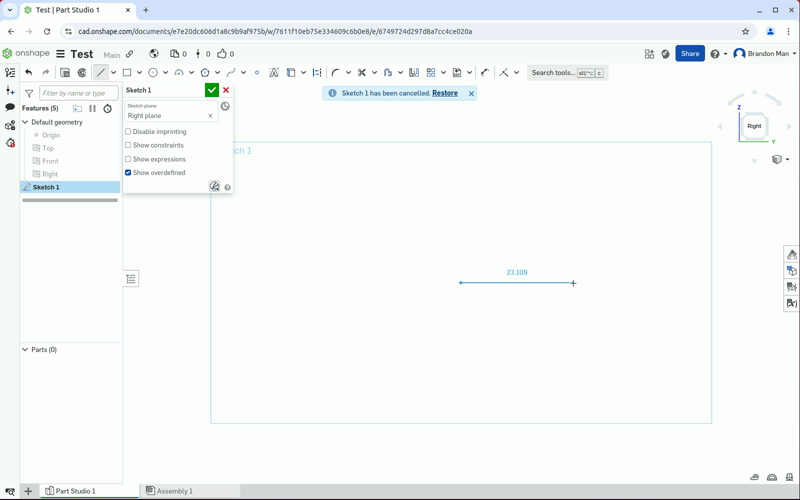
key_down(shift)
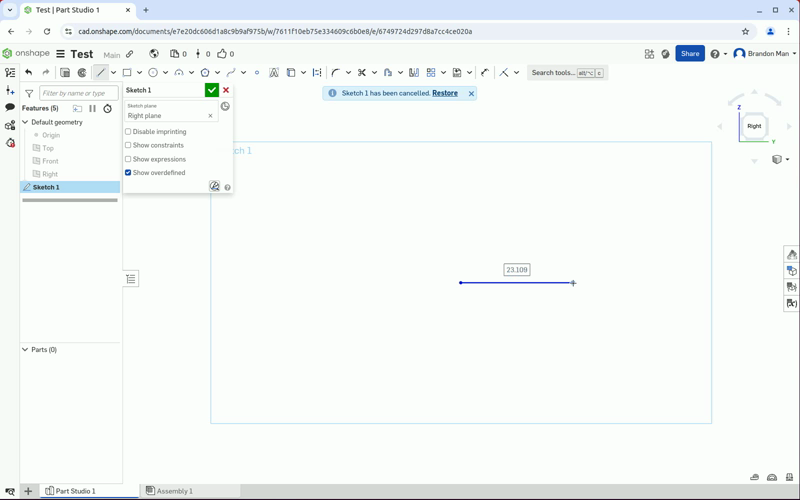
mouse_move(589, 282)
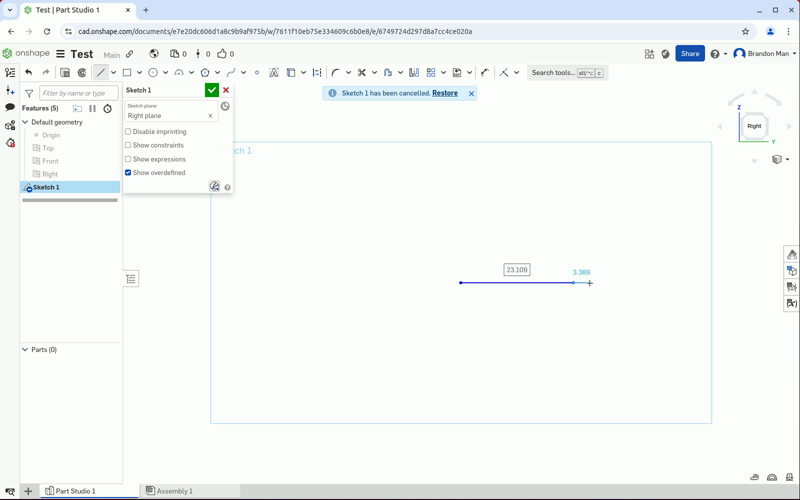
mouse_move(573, 229)
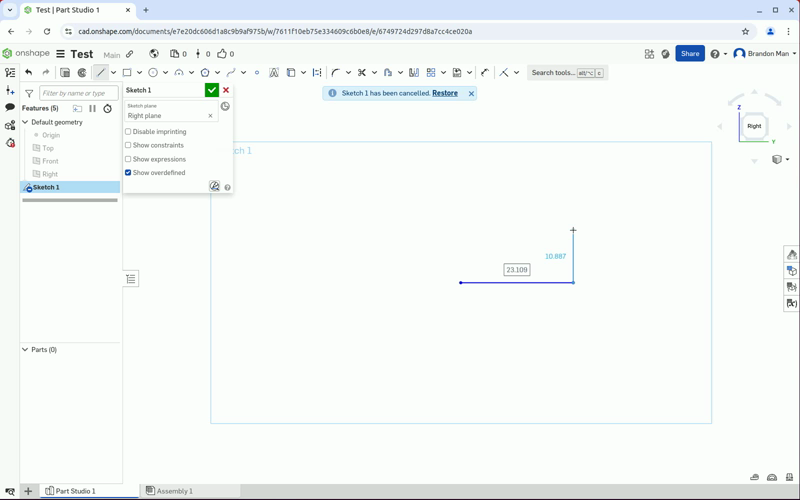
click(573, 229)
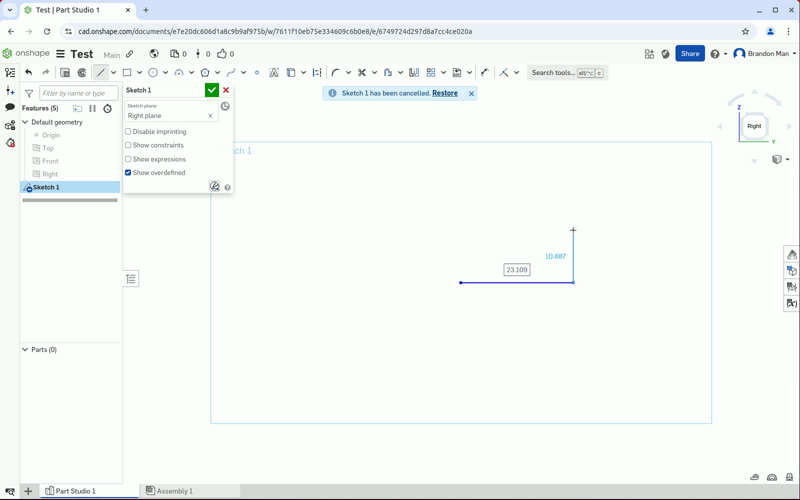
key_up(shift)
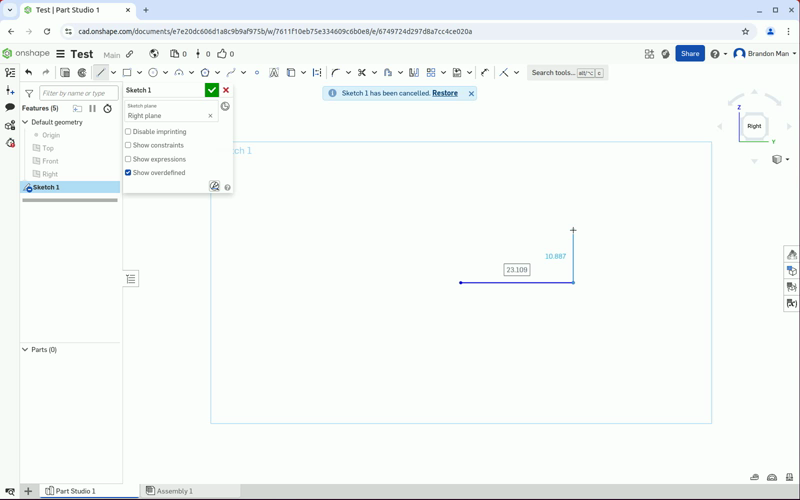
key_down(shift)
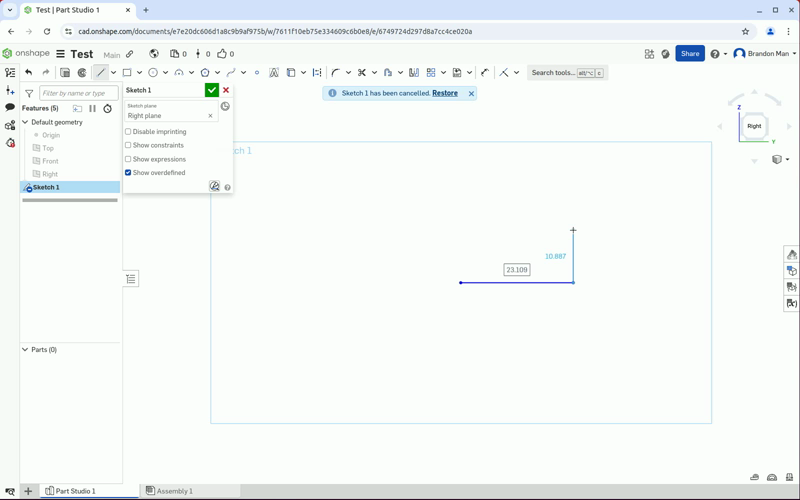
mouse_move(508, 229)
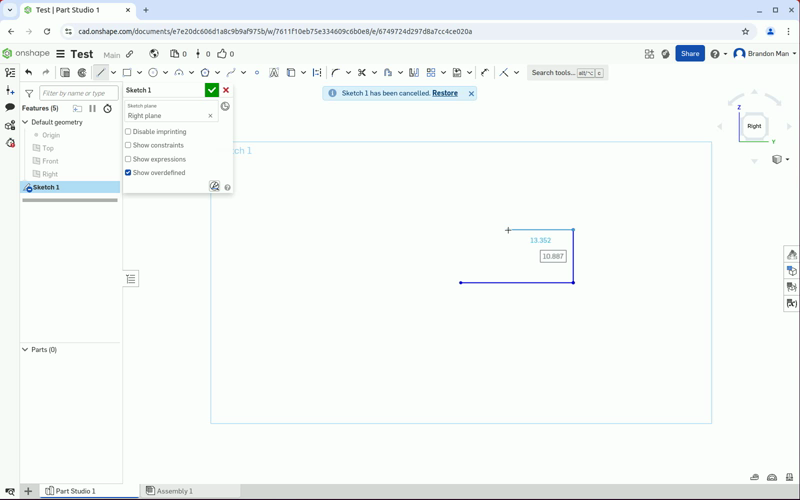
click(508, 229)
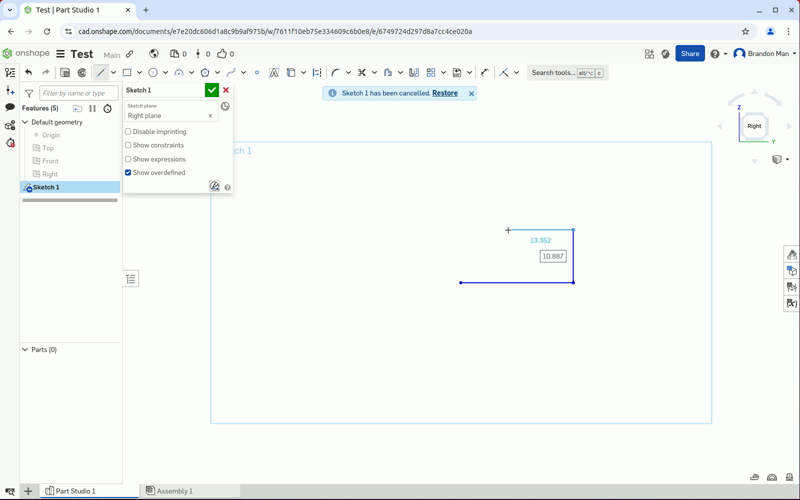
key_up(shift)
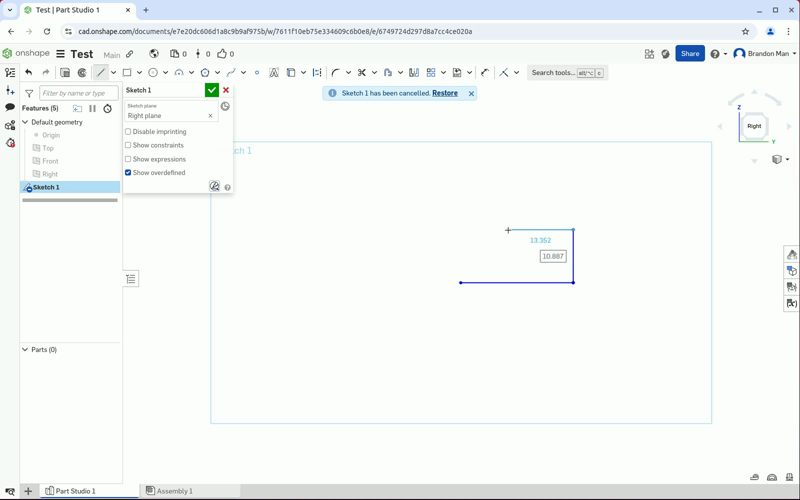
key_down(shift)
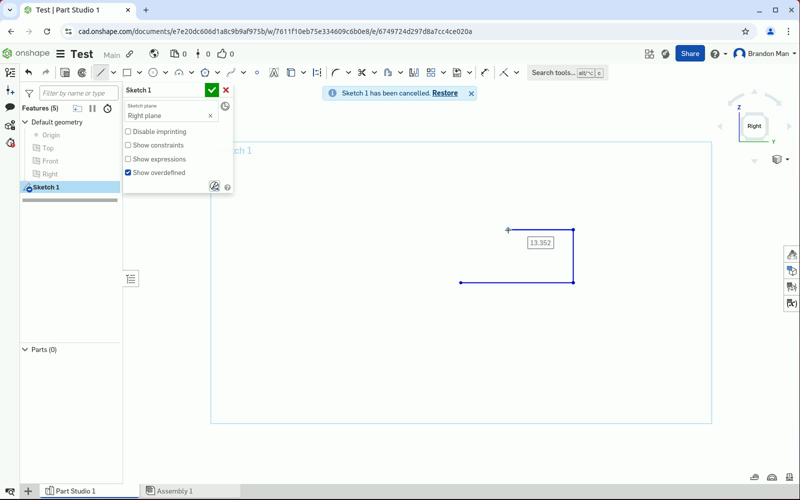
mouse_move(538, 229)
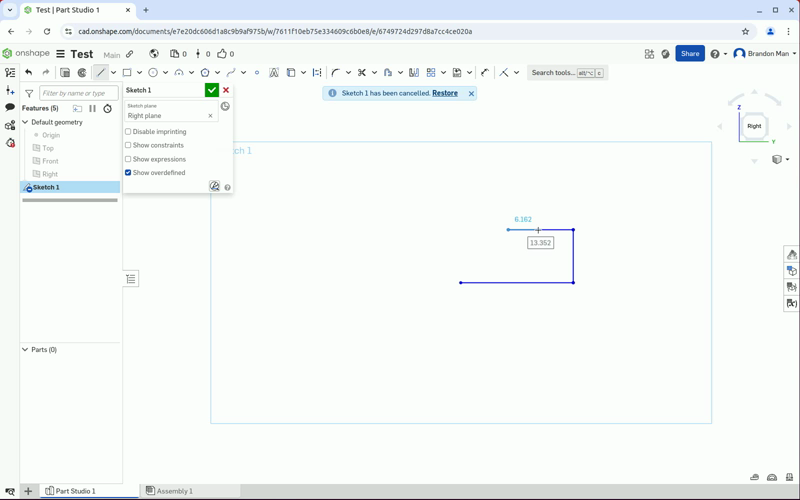
mouse_move(460, 229)
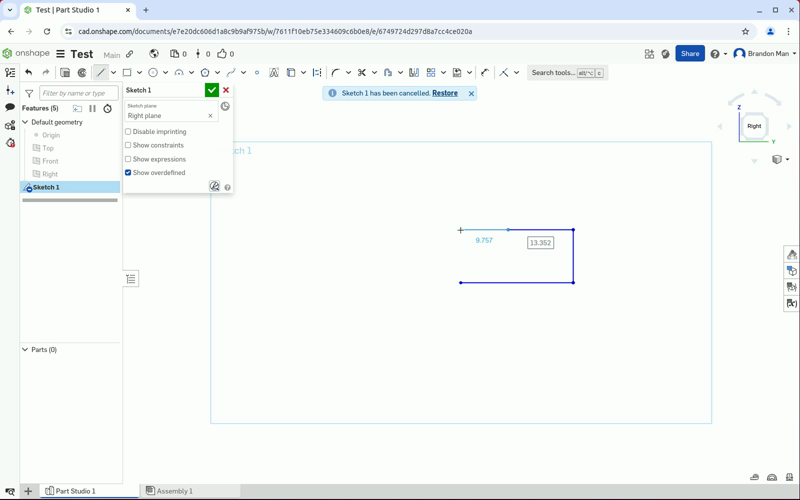
click(460, 229)
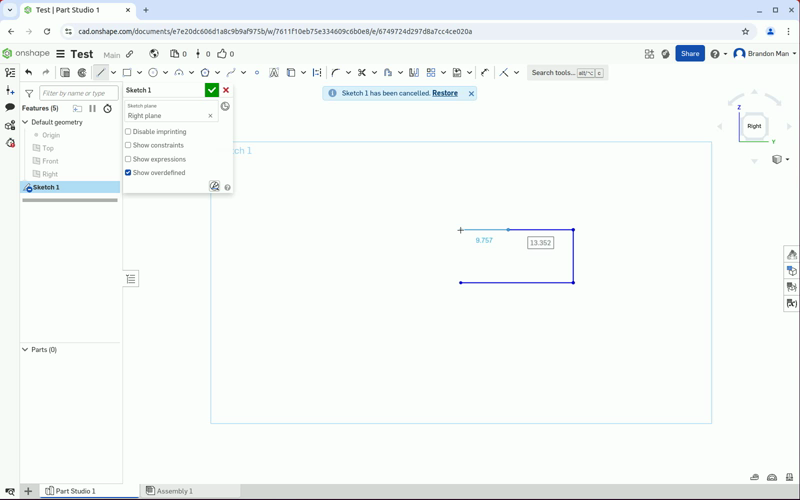
key_up(shift)
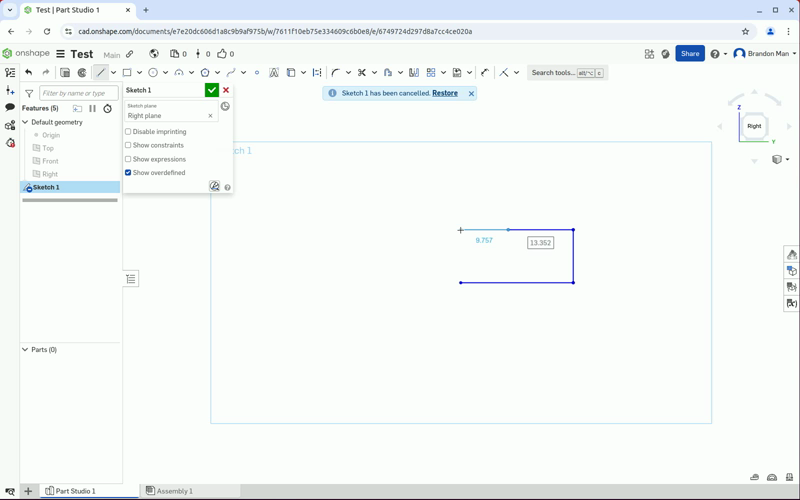
mouse_move(490, 229)
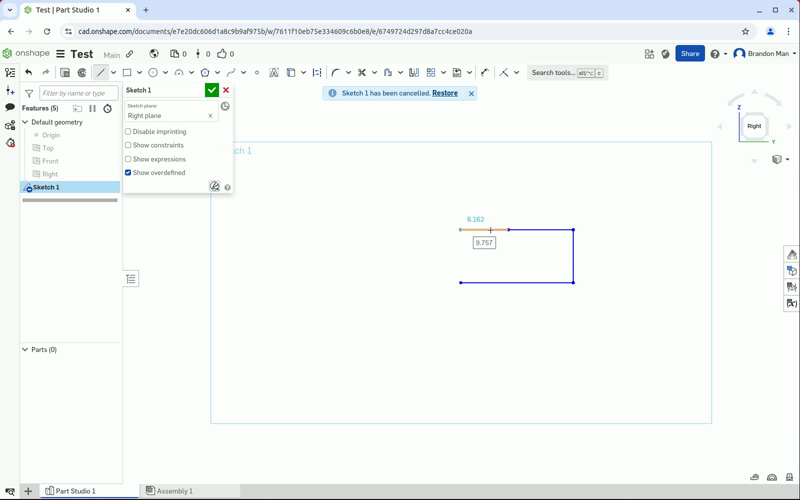
key_down(shift)
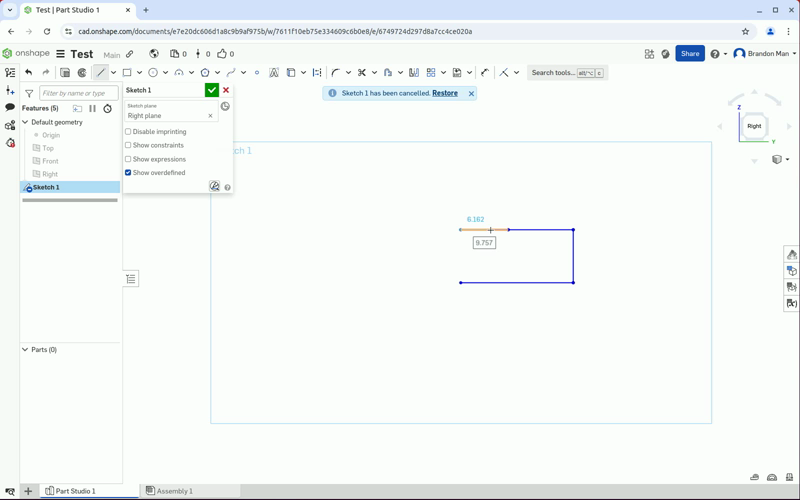
mouse_move(460, 282)
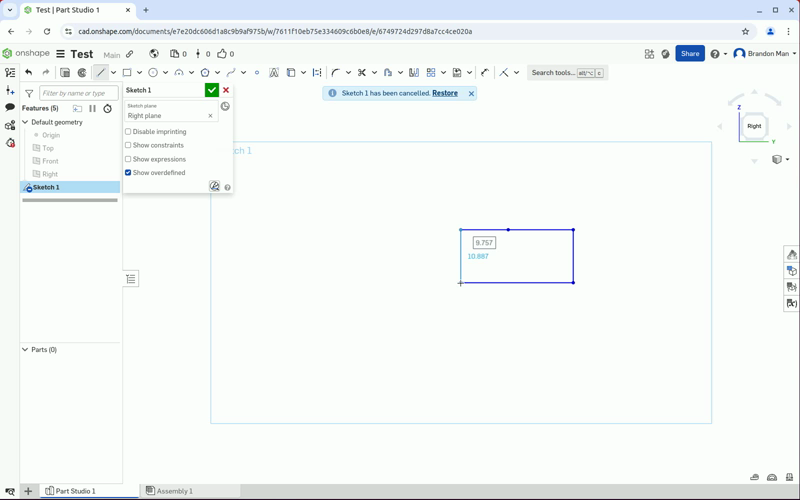
key_up(shift)
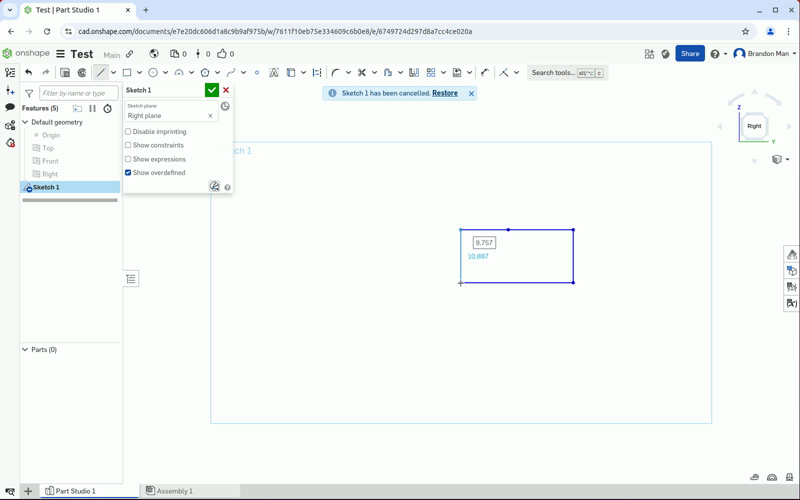
click(460, 282)
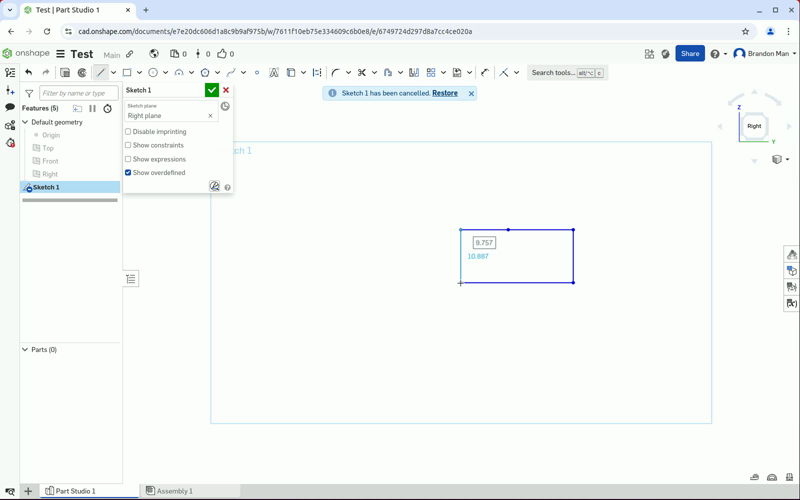
key(esc)
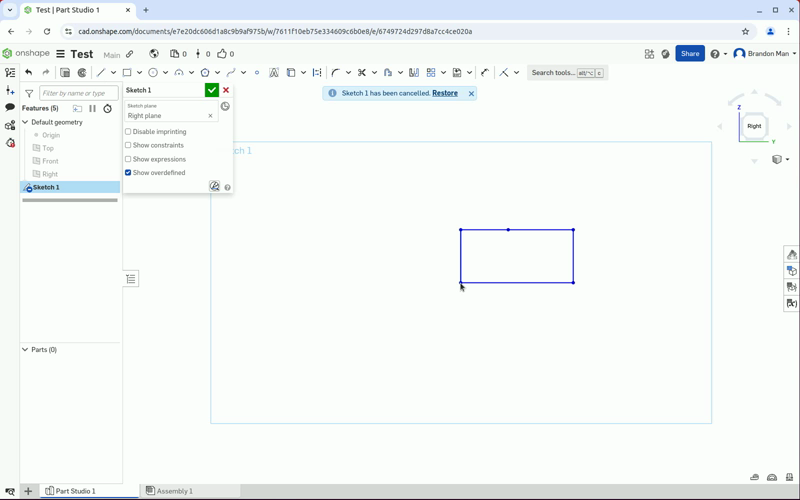
mouse_move(481, 269)
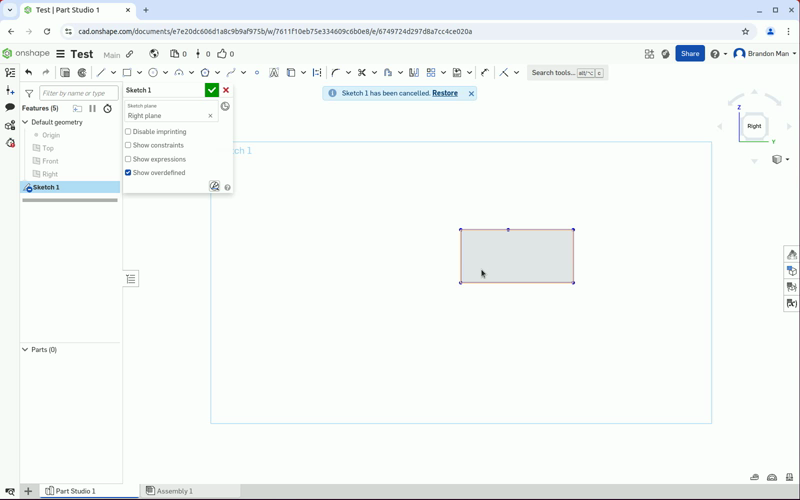
click(481, 269)
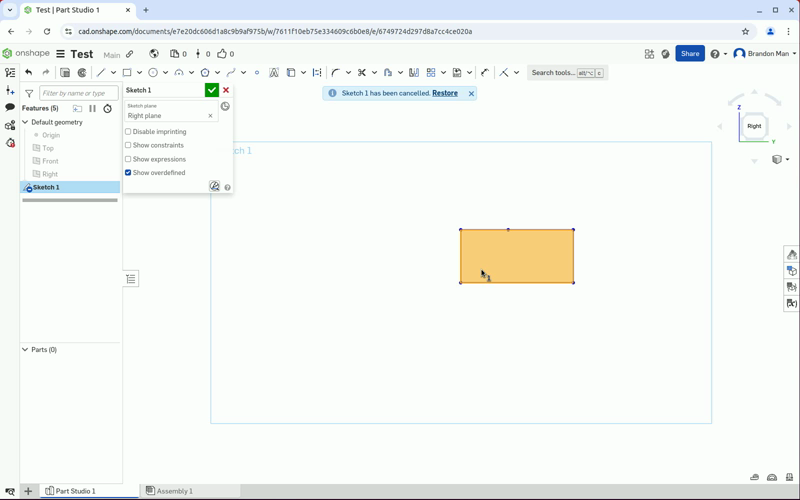
mouse_move(73, 352)
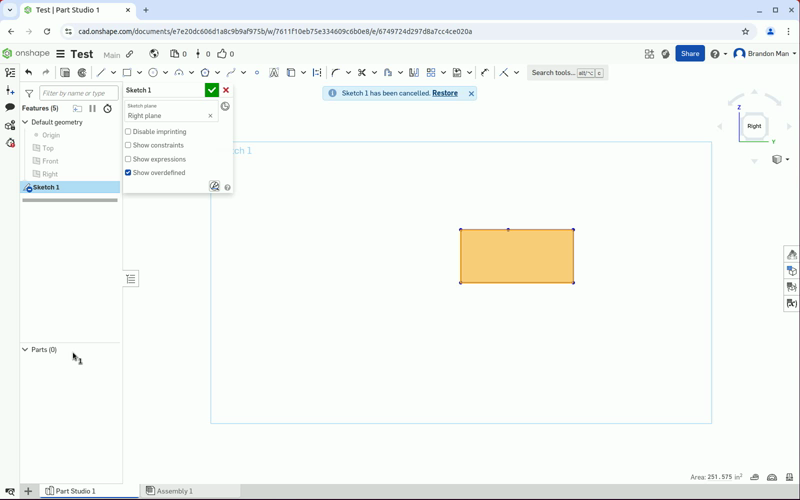
key(shift+y)
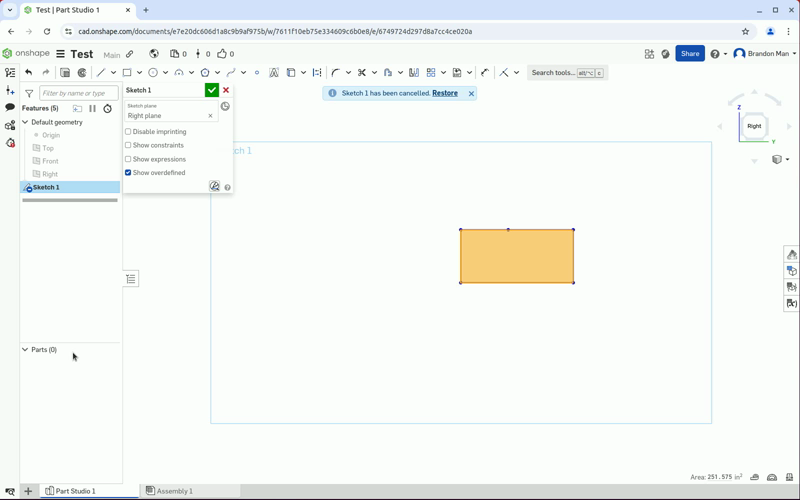
key(shift+e)
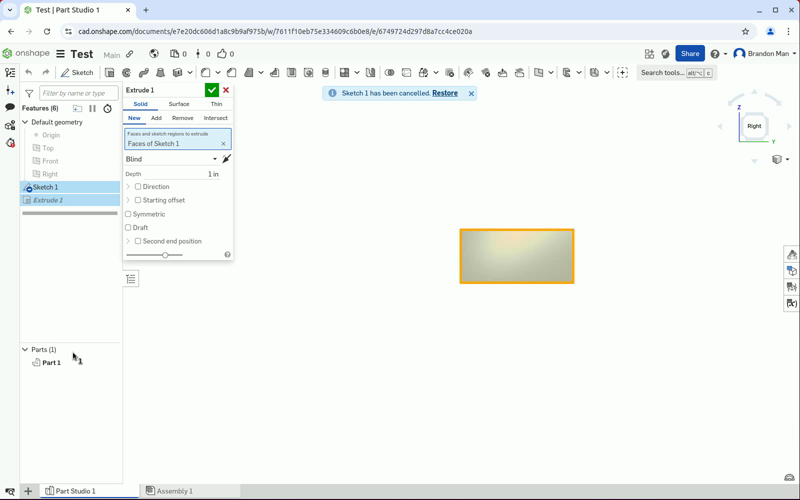
mouse_move(143, 106)
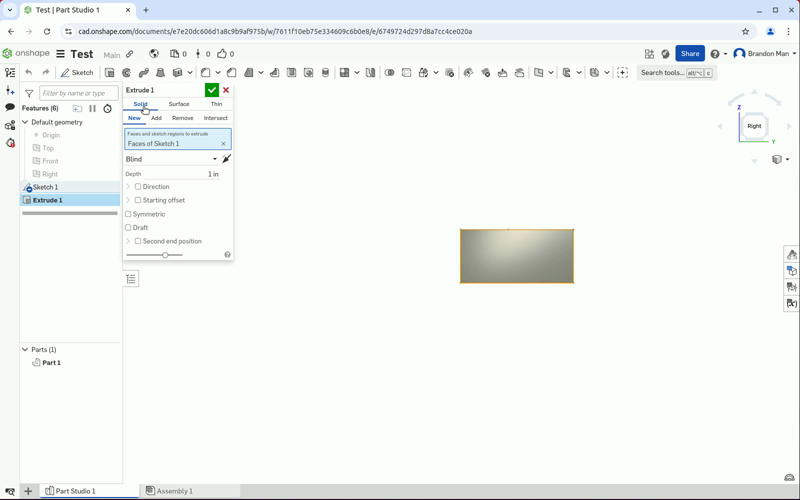
click(143, 106)
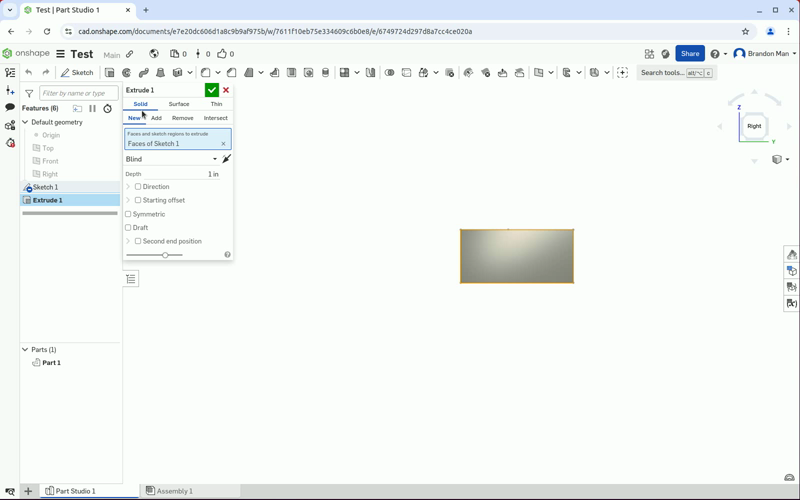
mouse_move(137, 120)
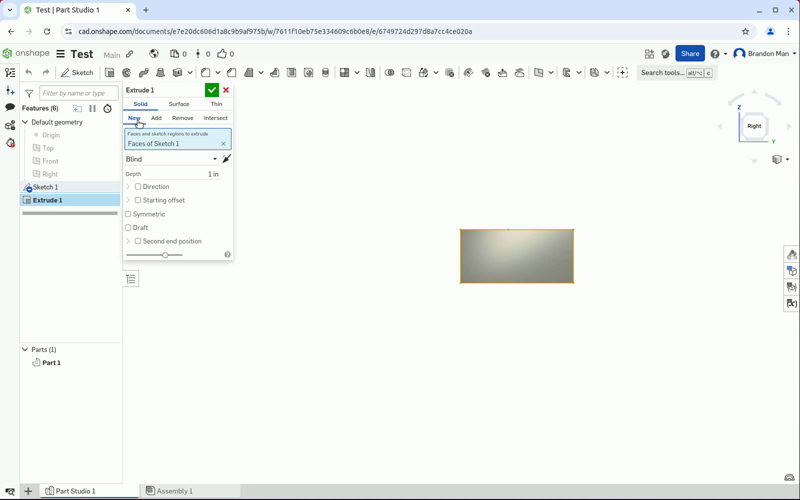
click(137, 120)
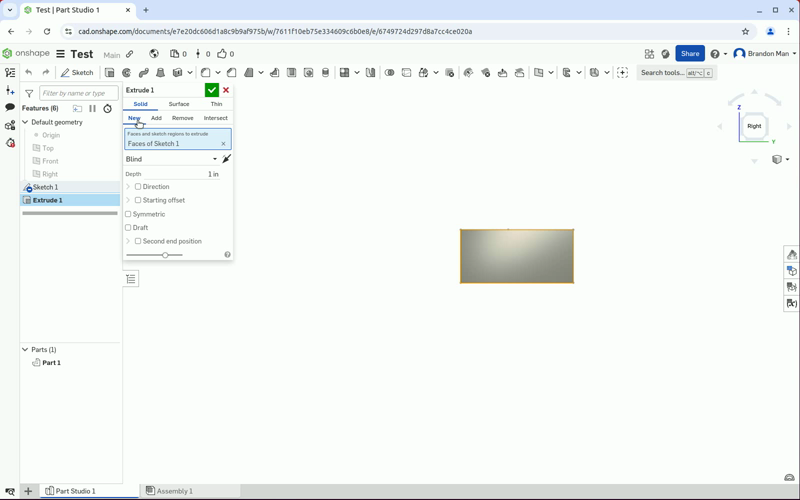
key(tab, 4)
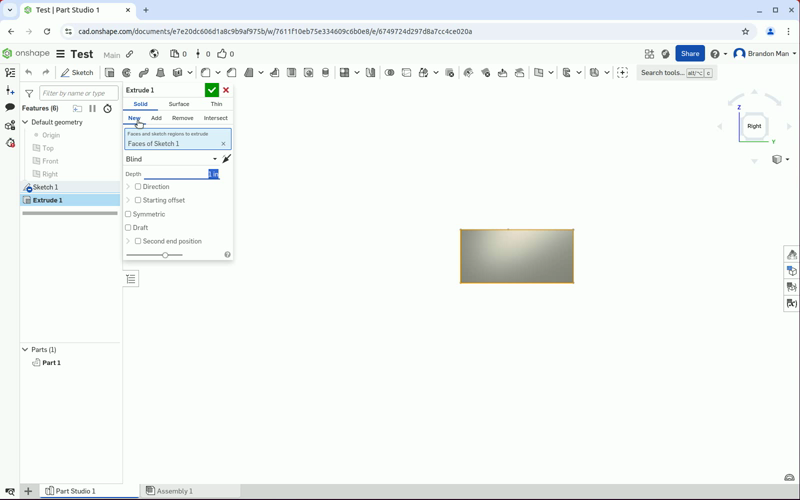
text(6.981)
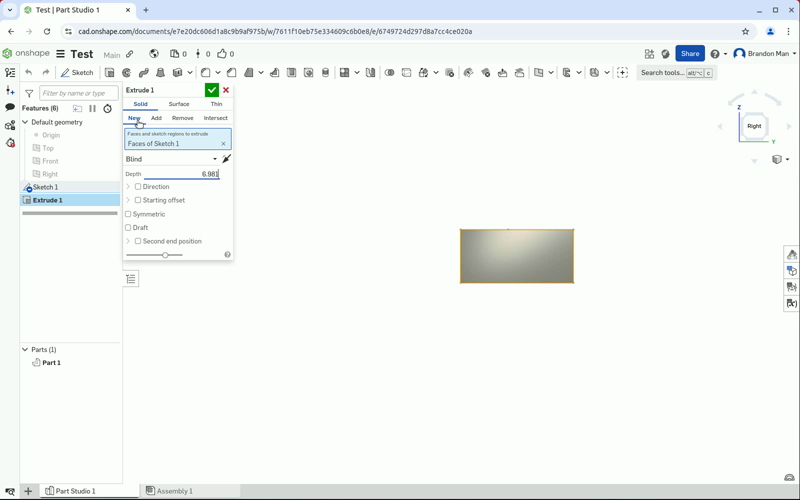
key(enter)
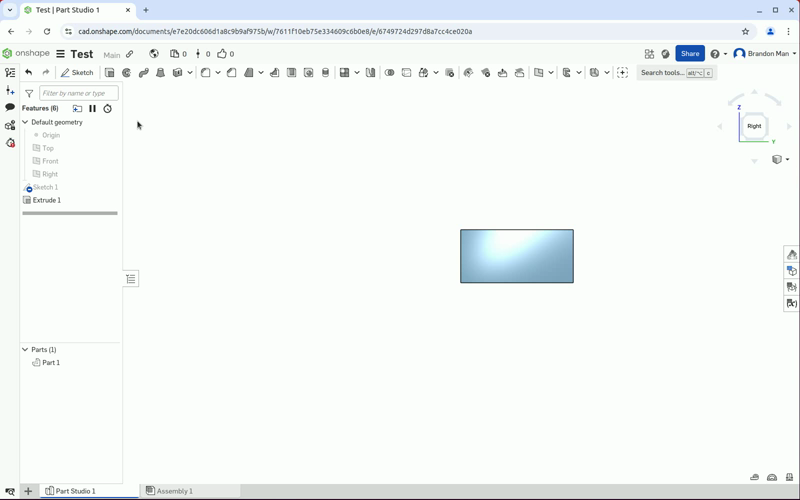
key(shift+h)
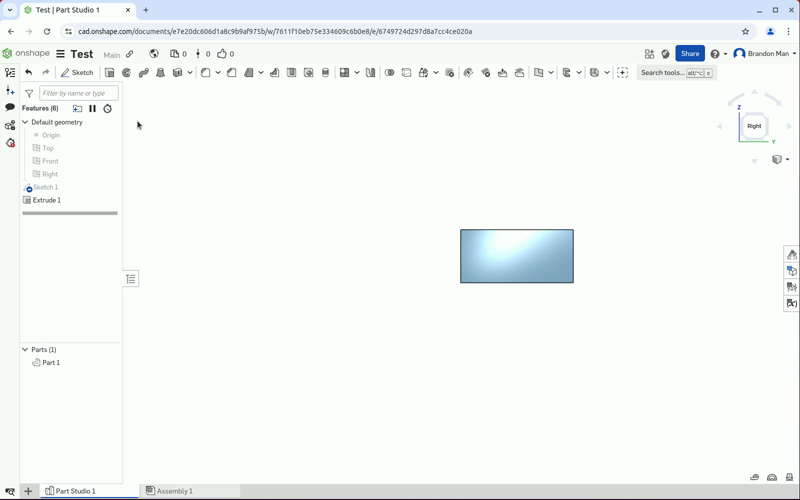
key(shift+h)
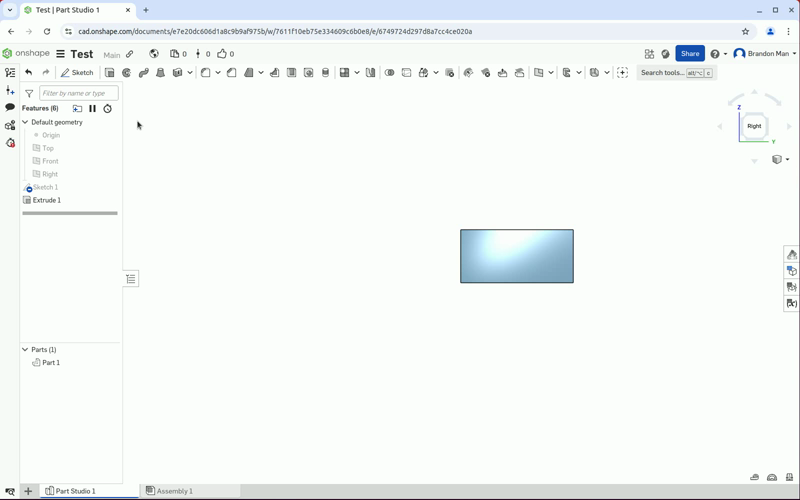
mouse_move(73, 189)
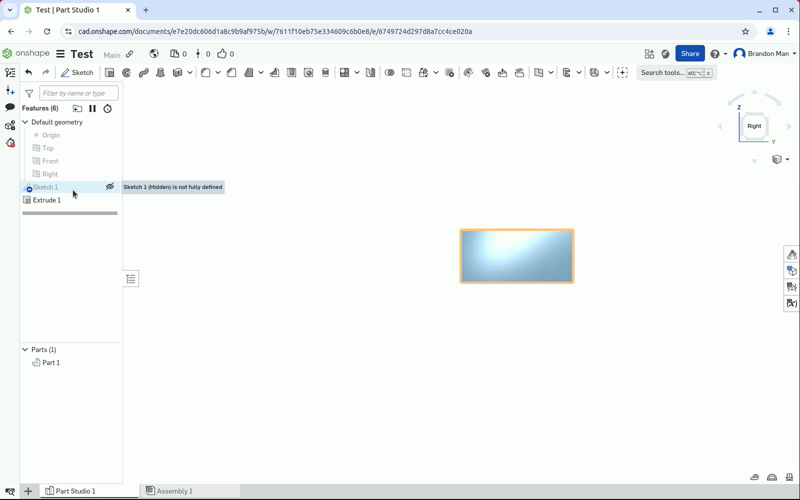
click(73, 189)
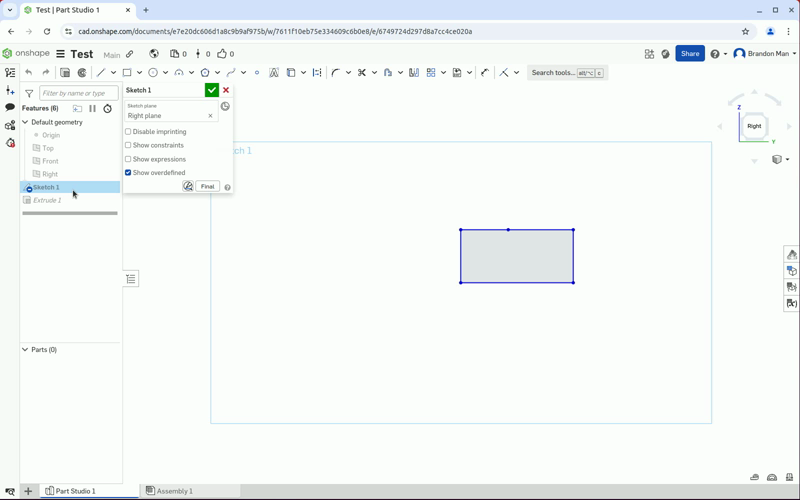
mouse_move(229, 92)
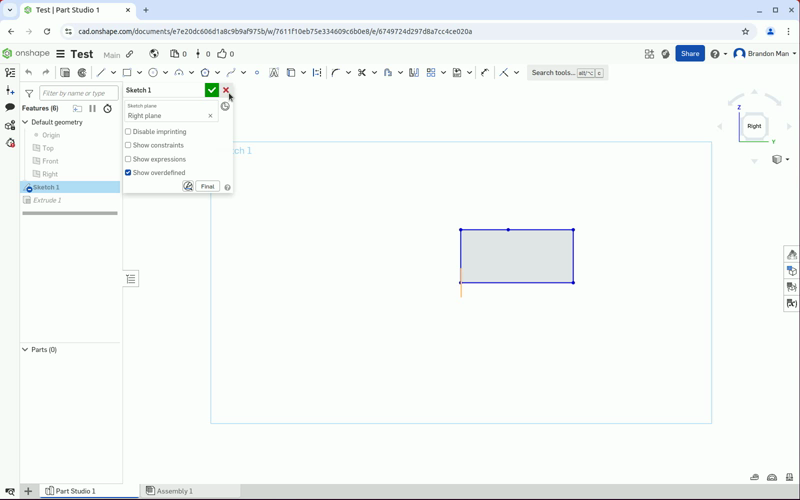
click(229, 92)
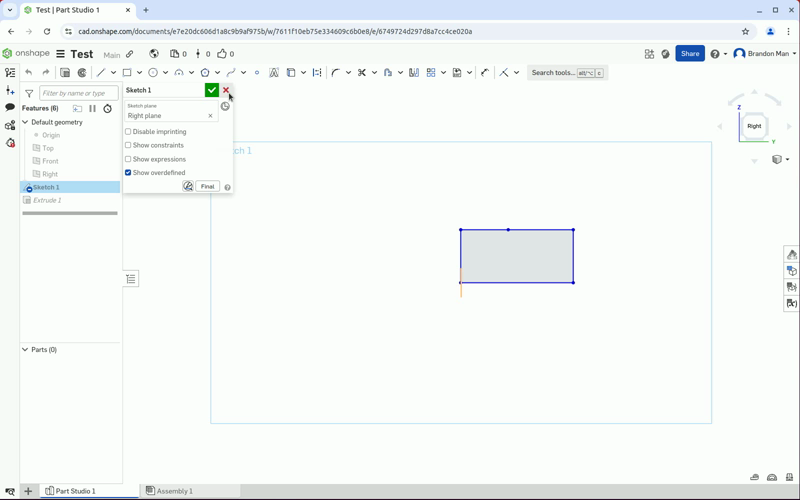
key(shift+s)
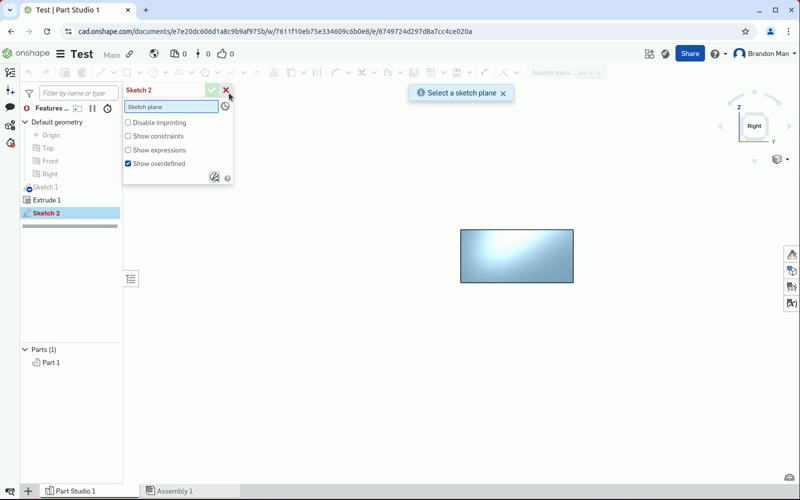
mouse_move(73, 176)
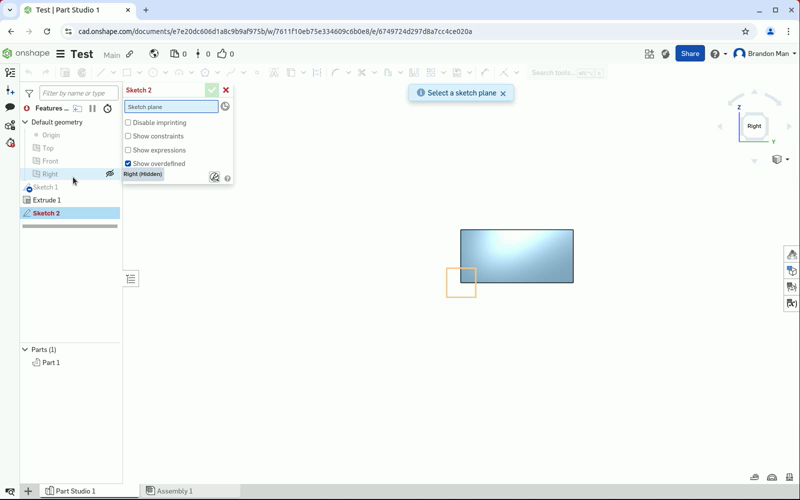
click(73, 176)
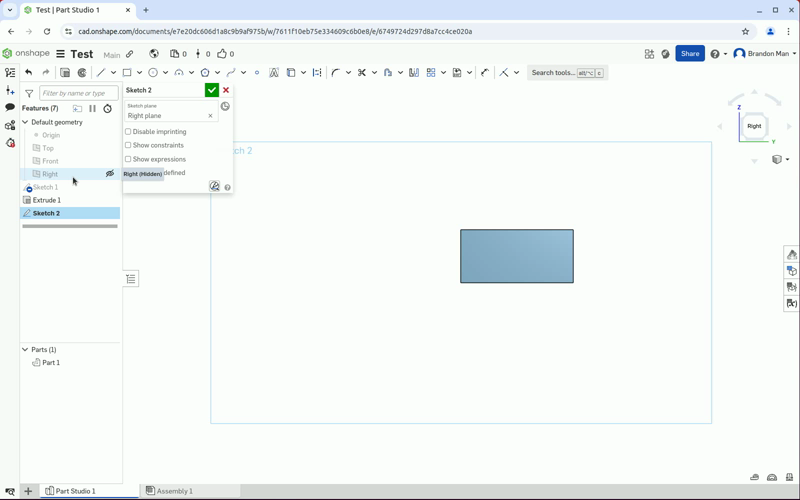
mouse_move(73, 352)
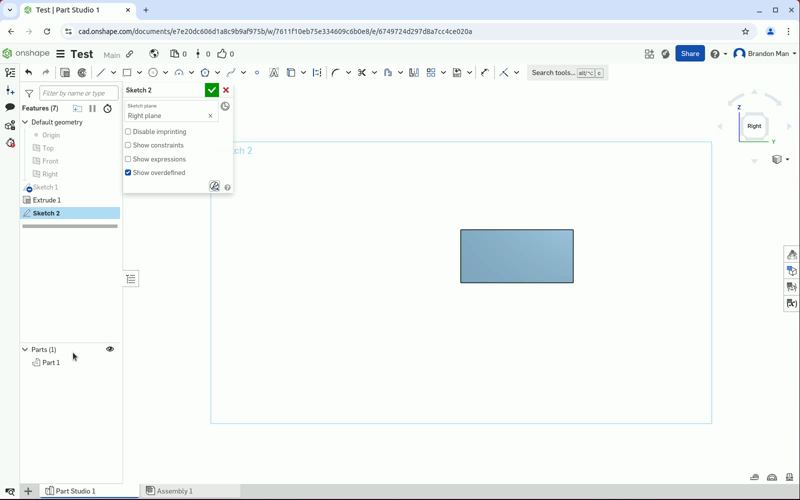
key(y)
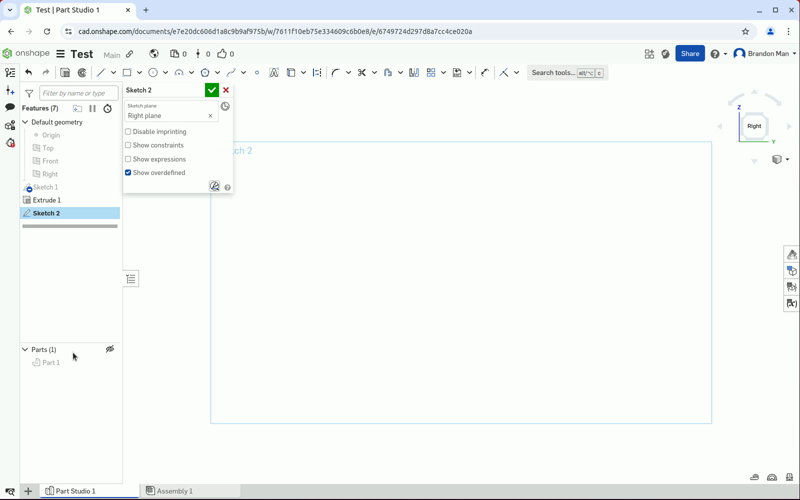
key(l)
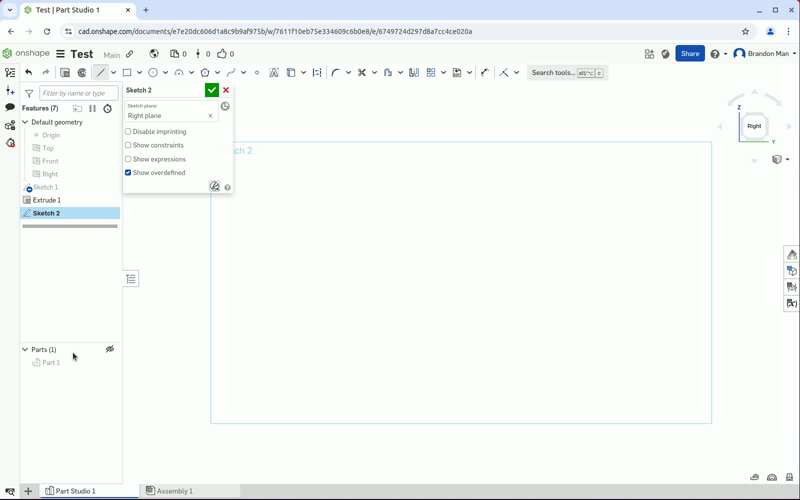
key_down(shift)
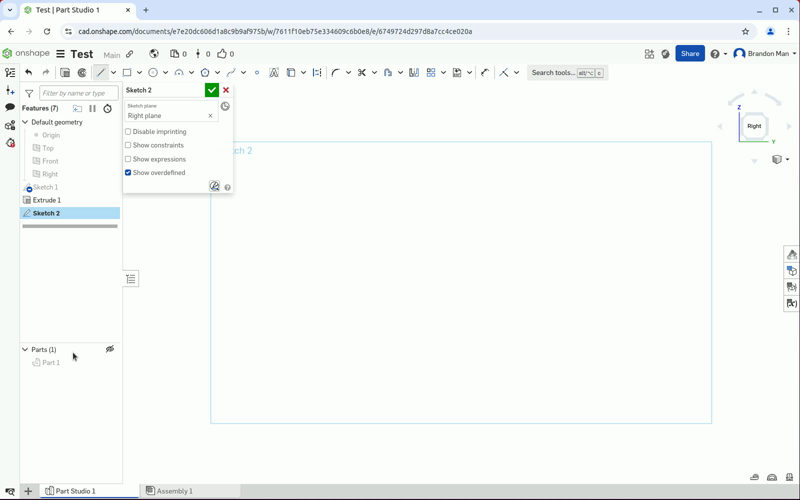
mouse_move(460, 228)
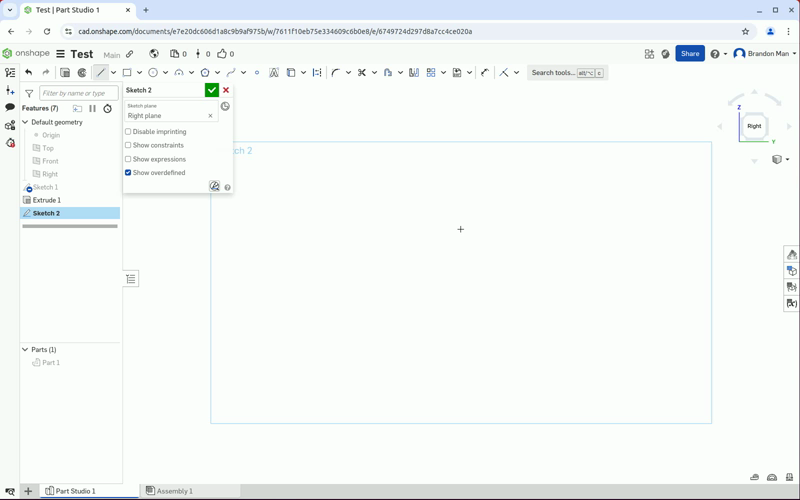
click(460, 228)
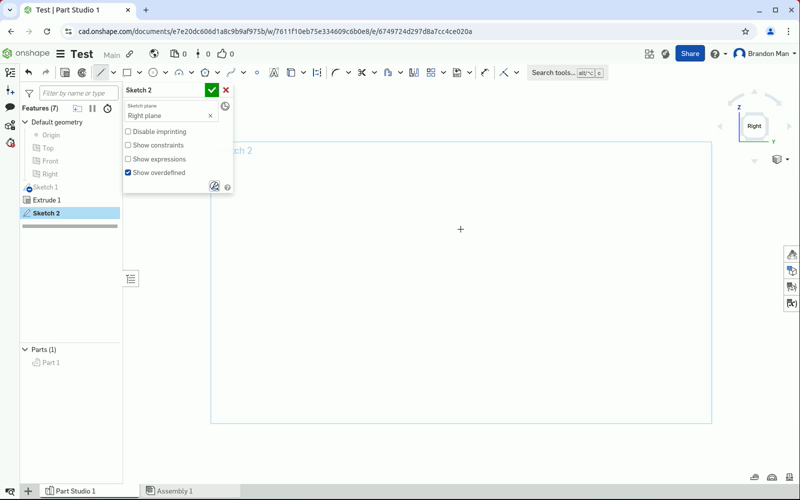
key_up(shift)
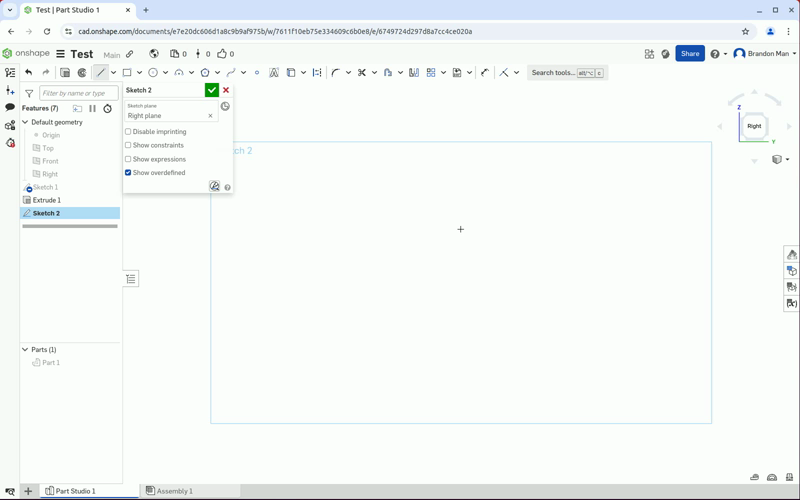
key_down(shift)
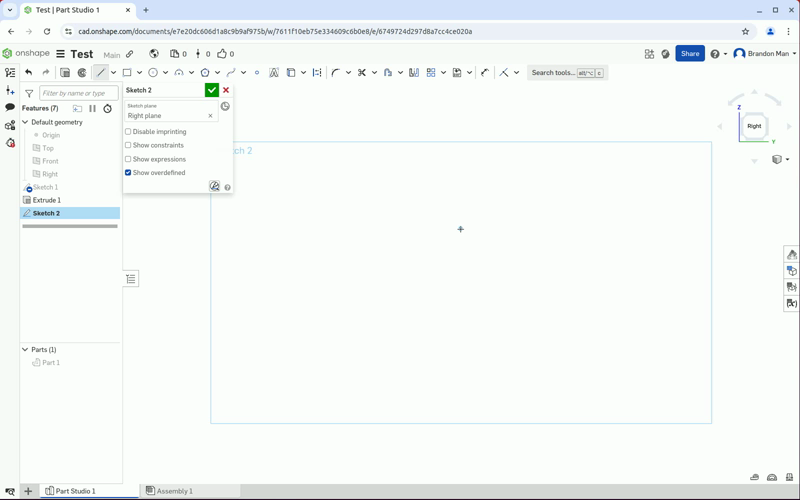
mouse_move(490, 228)
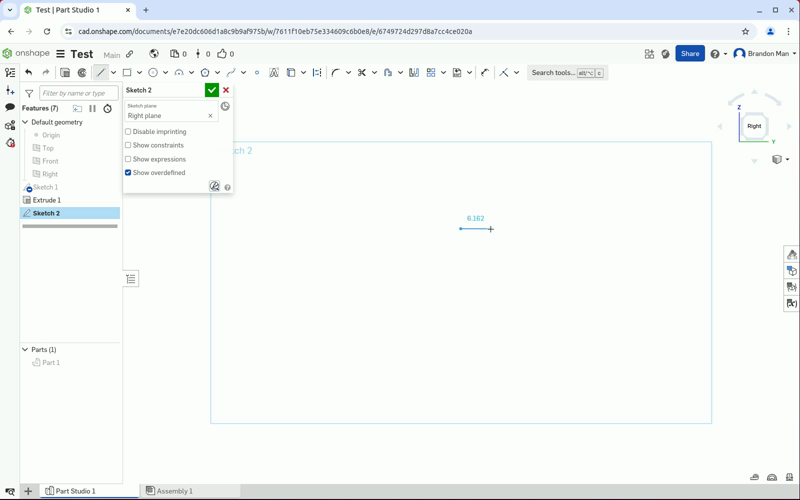
mouse_move(509, 228)
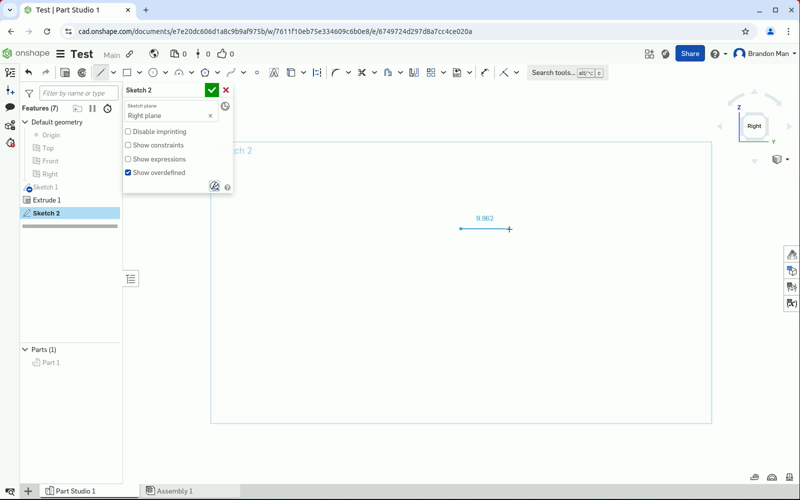
click(509, 228)
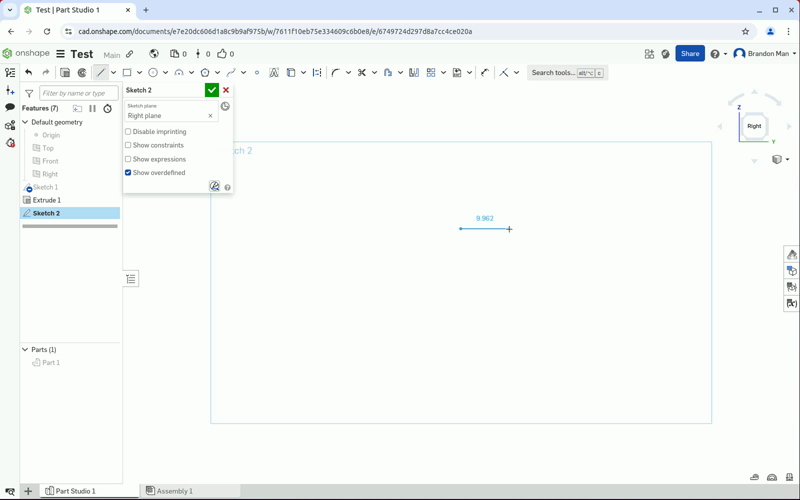
key_up(shift)
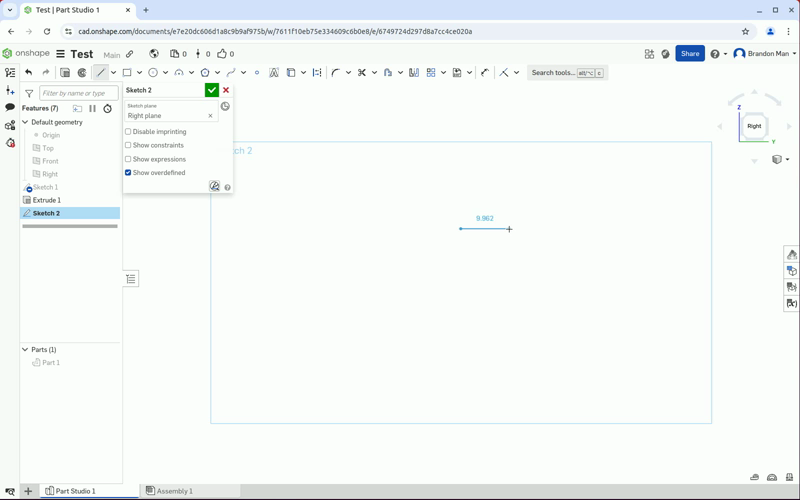
key_down(shift)
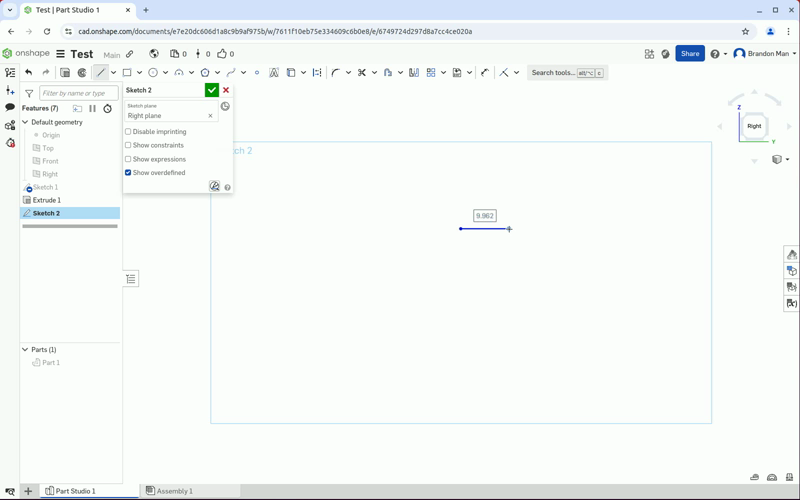
mouse_move(539, 228)
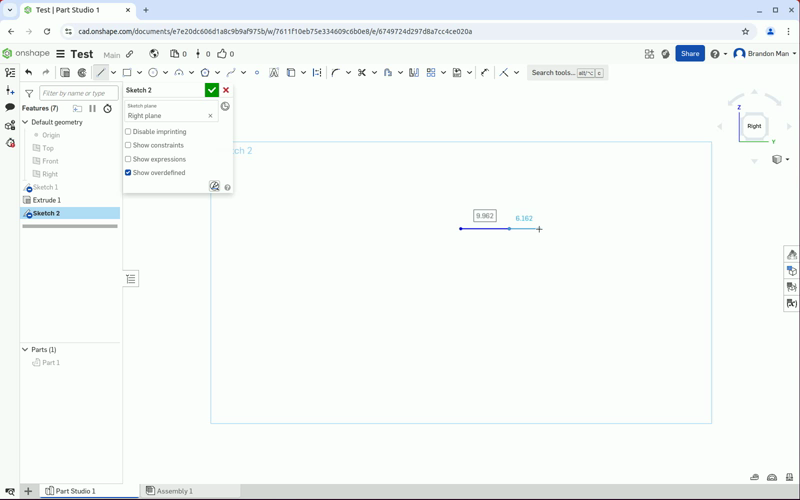
mouse_move(509, 194)
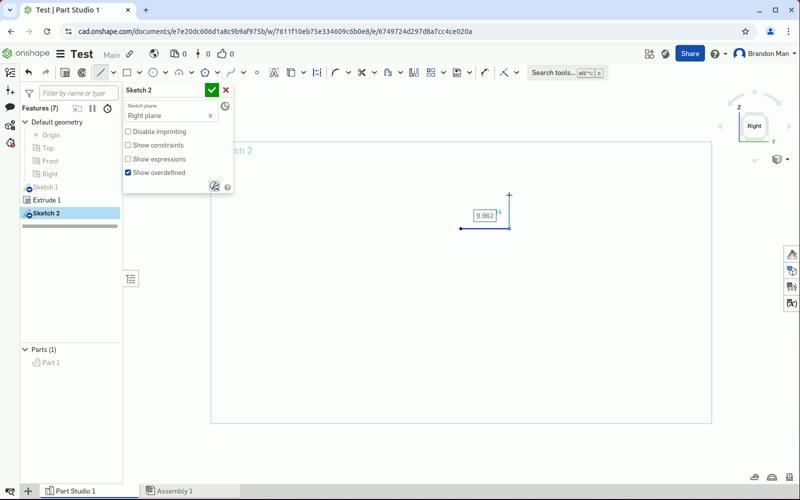
click(509, 194)
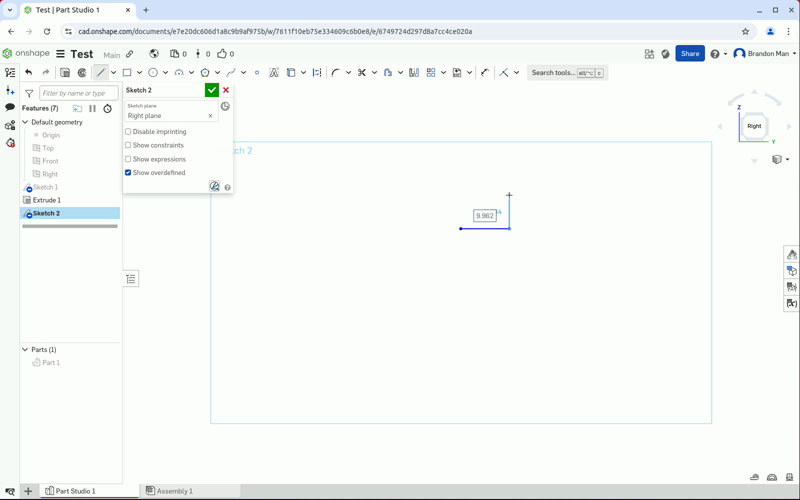
key_up(shift)
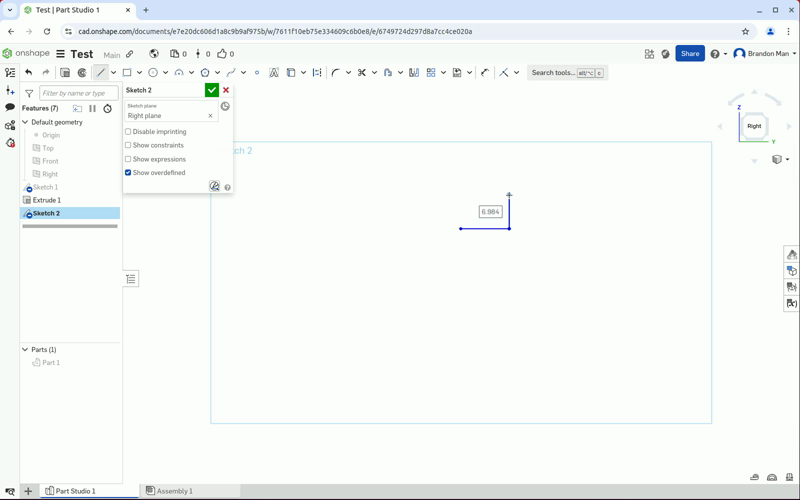
key_down(shift)
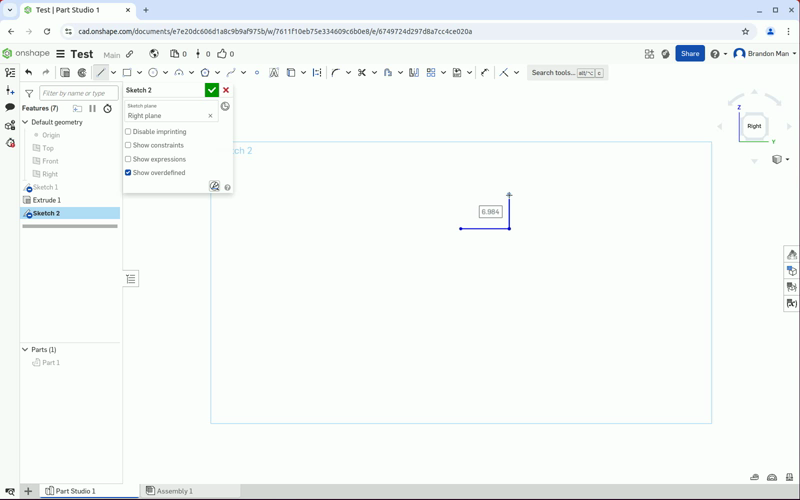
mouse_move(539, 194)
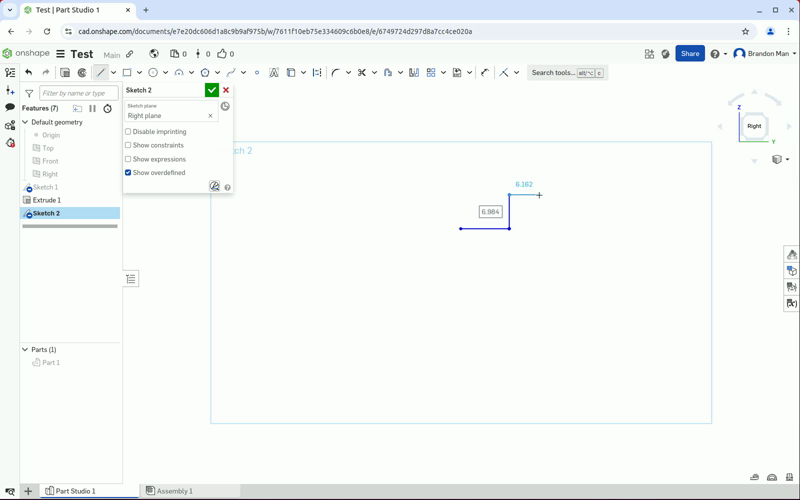
mouse_move(460, 194)
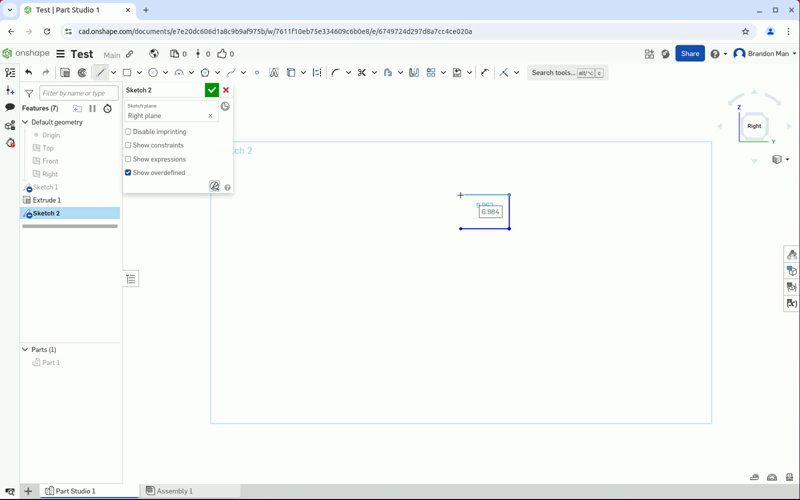
click(460, 194)
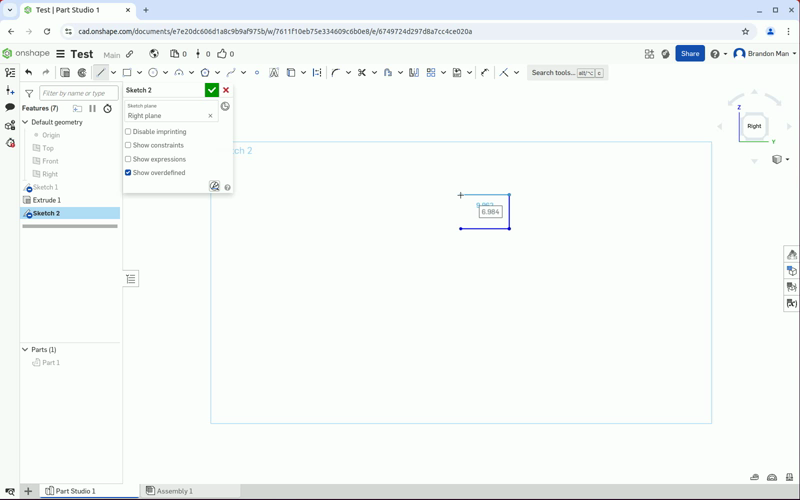
key_up(shift)
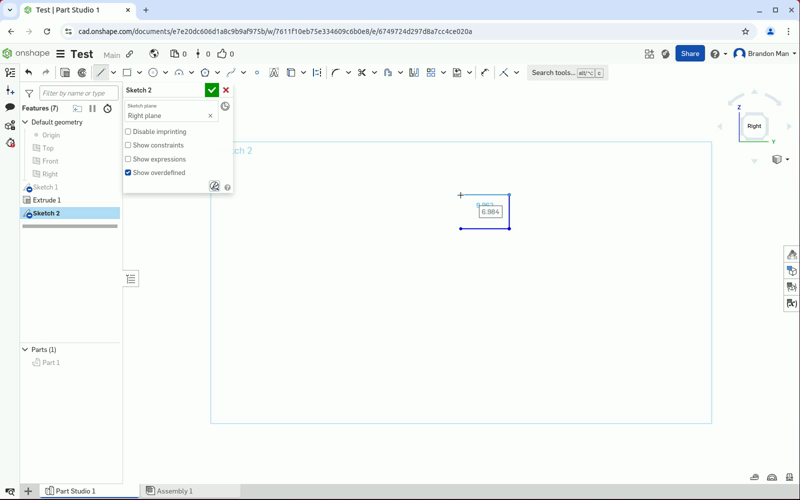
mouse_move(490, 194)
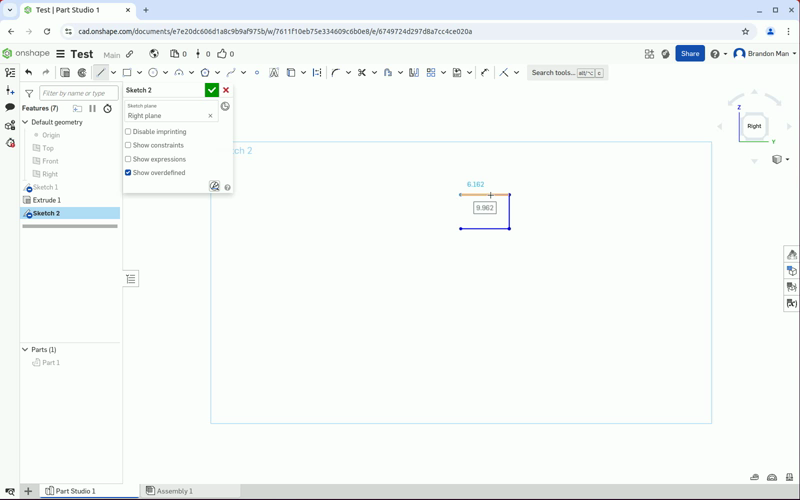
key_down(shift)
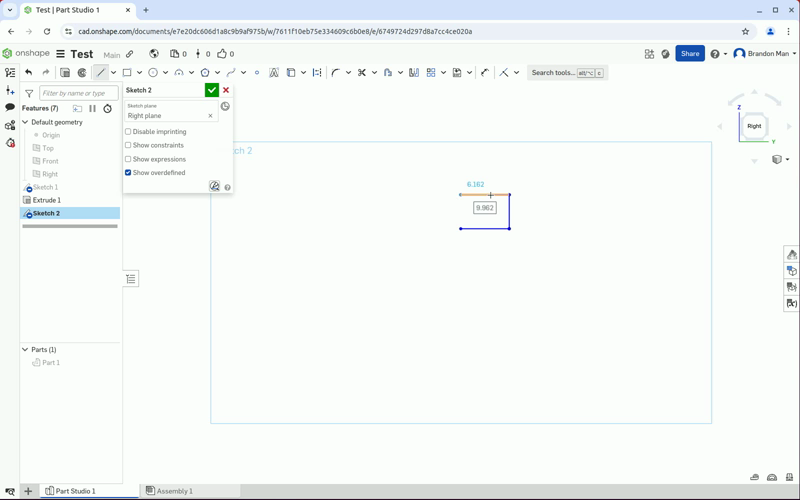
mouse_move(460, 228)
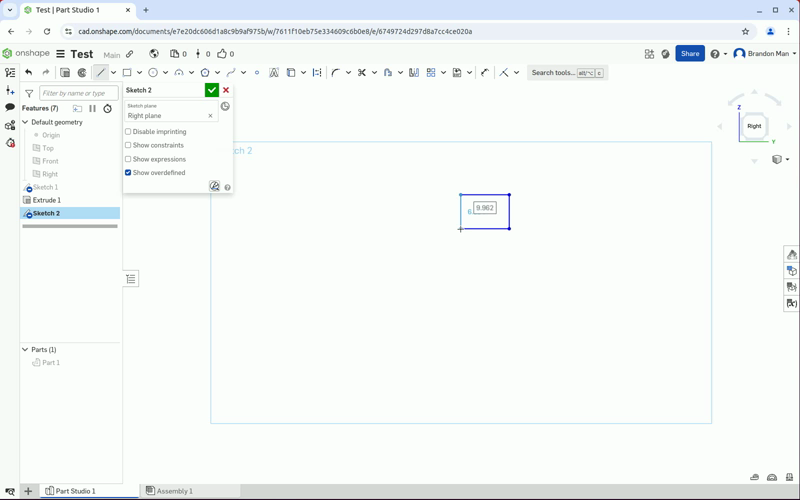
key_up(shift)
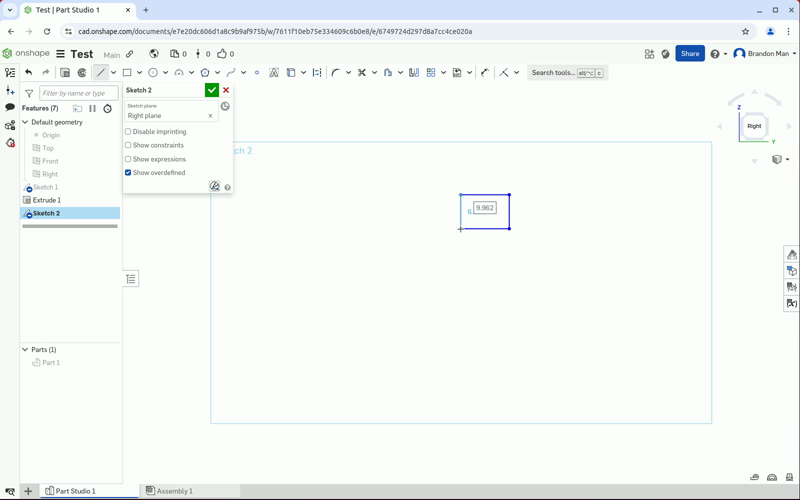
click(460, 228)
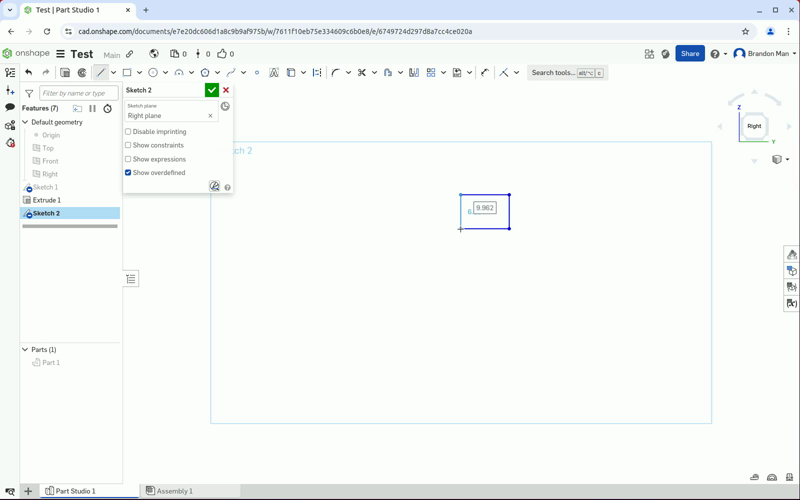
key(esc)
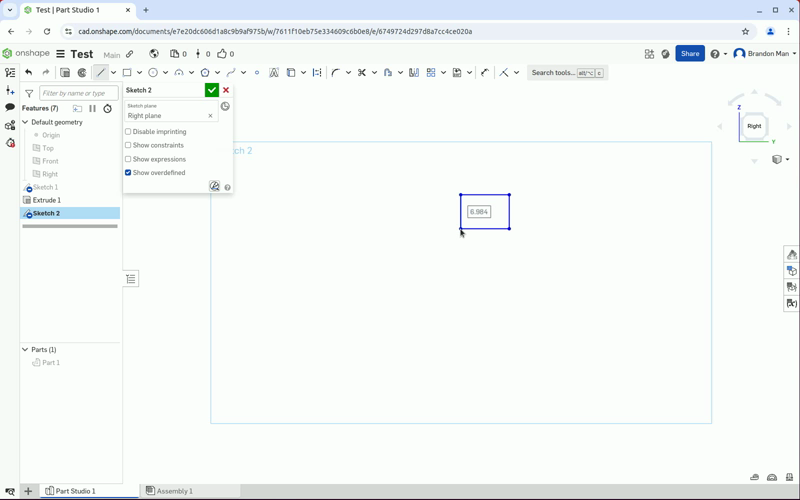
mouse_move(466, 206)
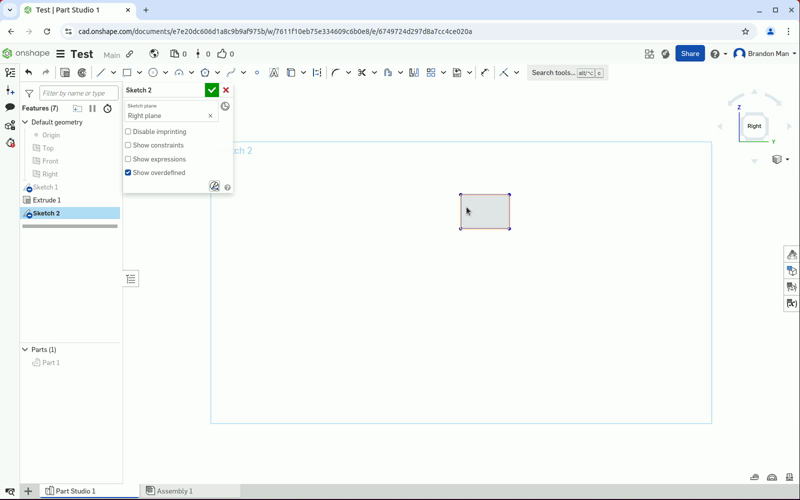
scroll(6)
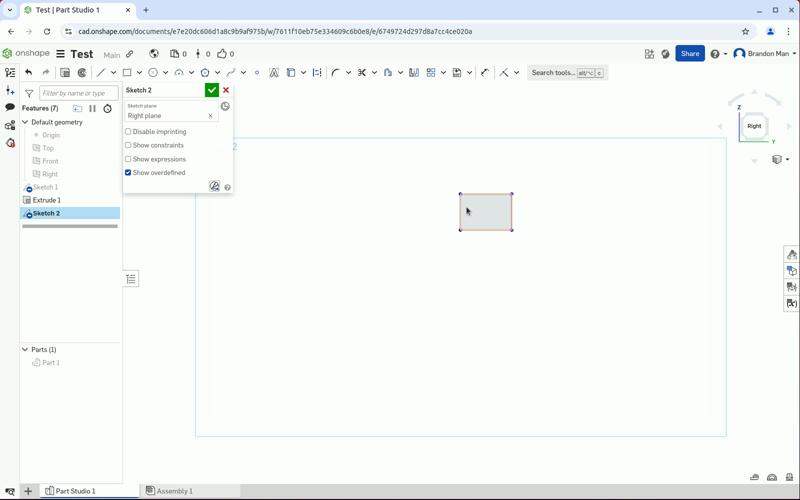
scroll(6)
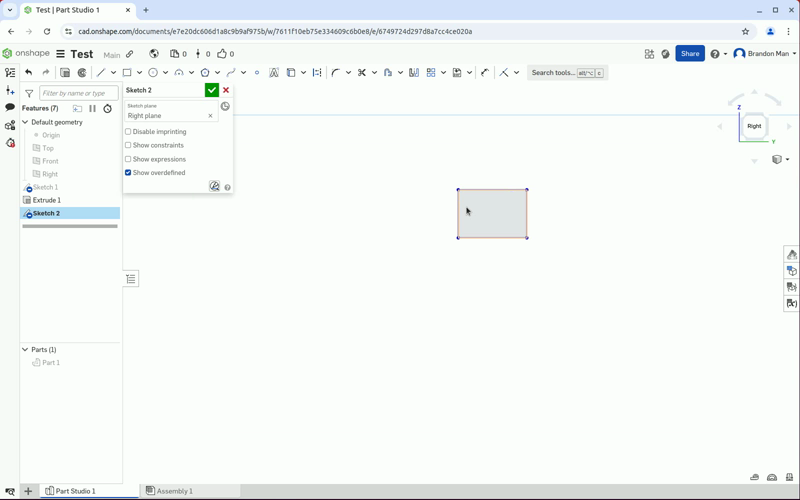
scroll(6)
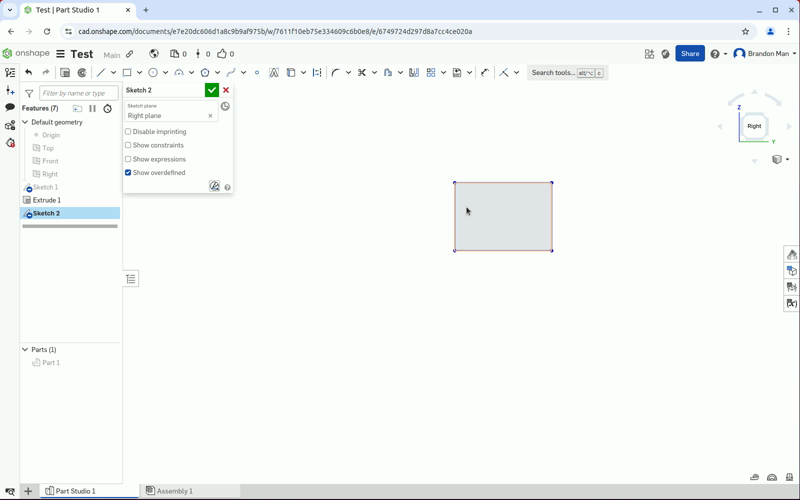
scroll(6)
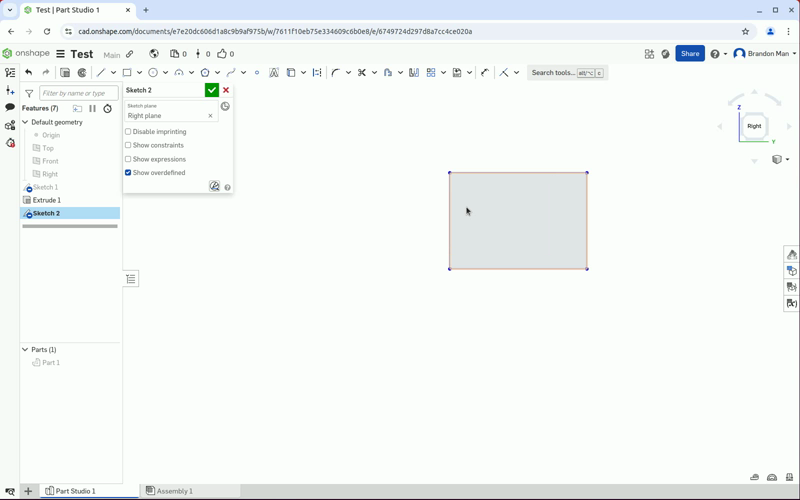
scroll(6)
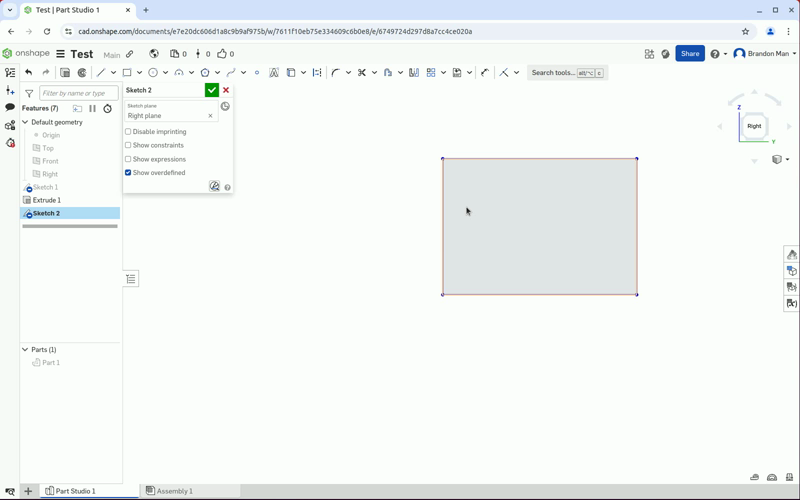
scroll(6)
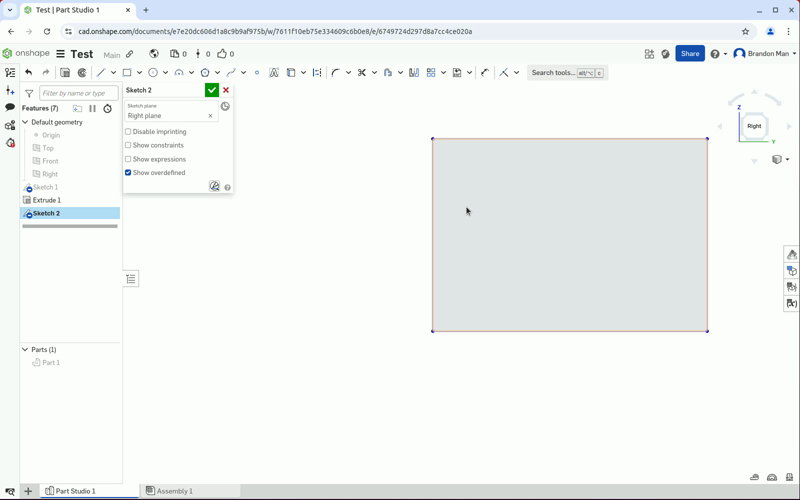
scroll(6)
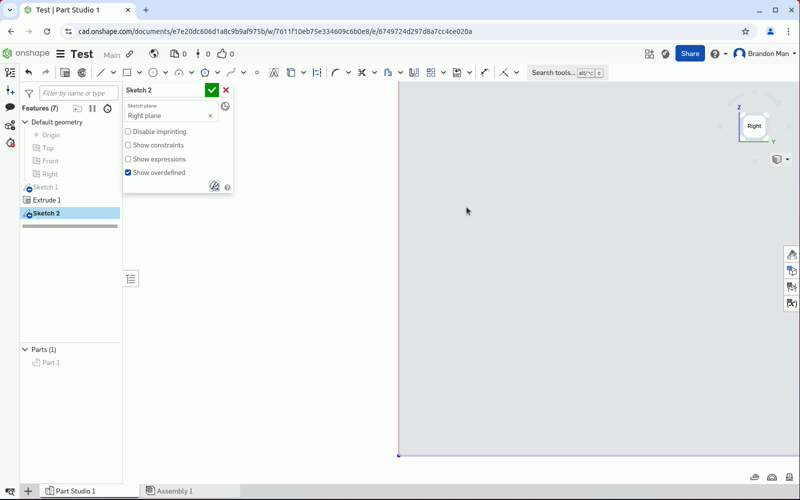
click(466, 206)
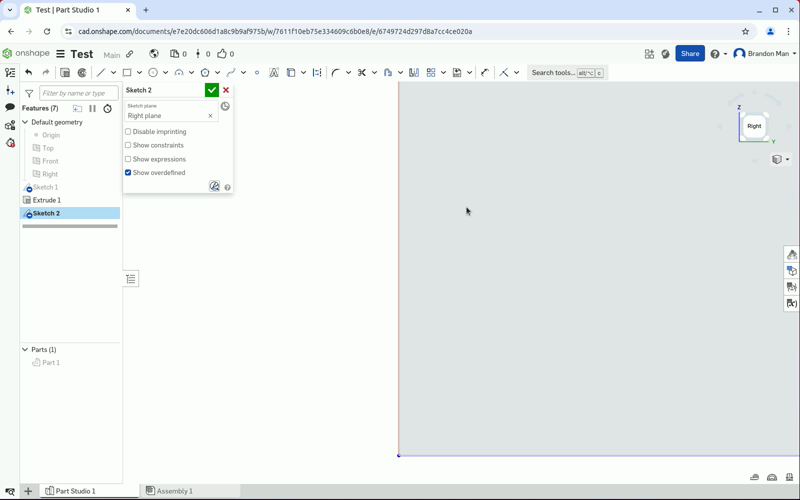
scroll(-6)
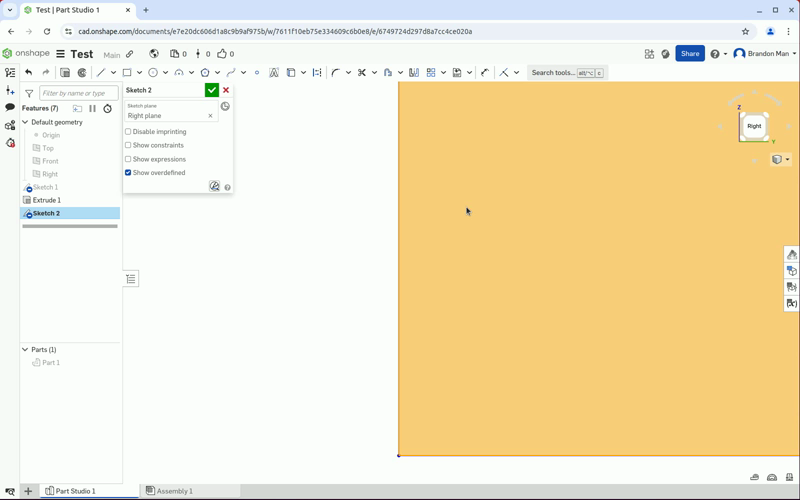
scroll(-6)
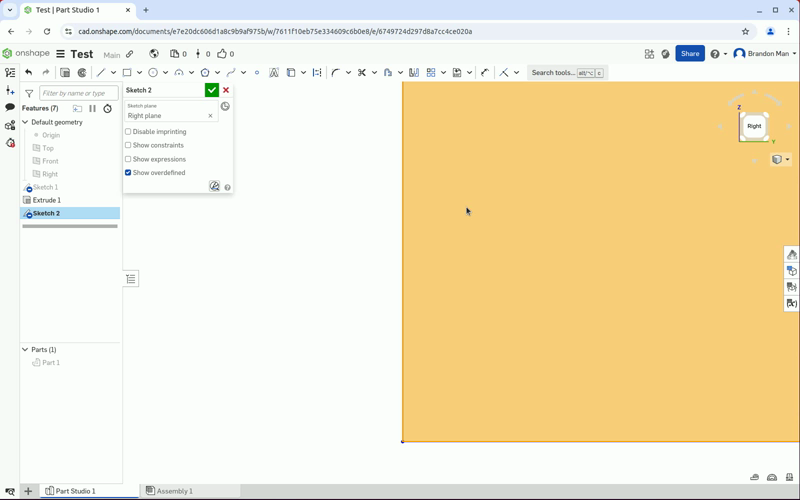
scroll(-6)
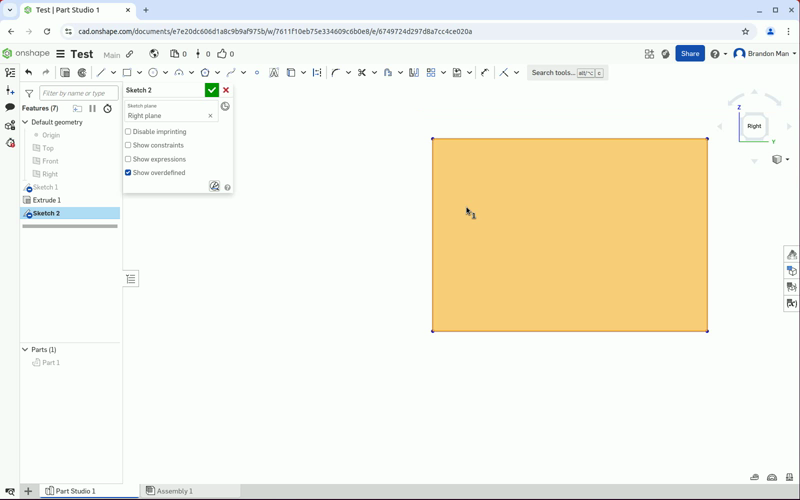
scroll(-6)
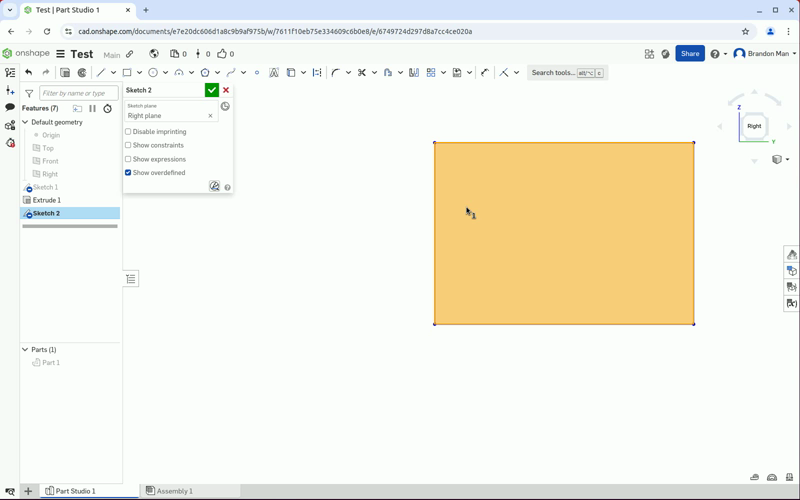
scroll(-6)
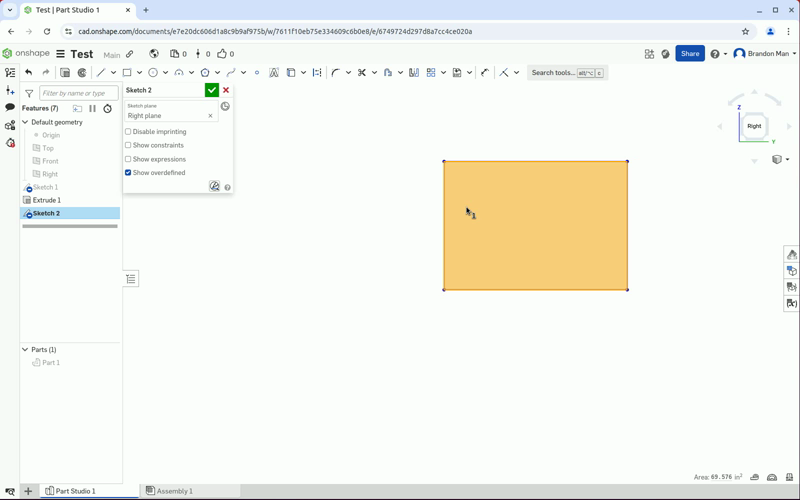
scroll(-6)
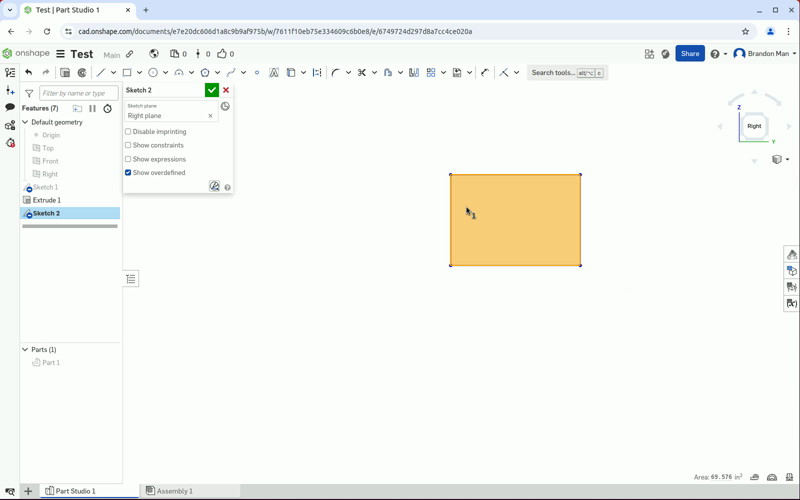
scroll(-6)
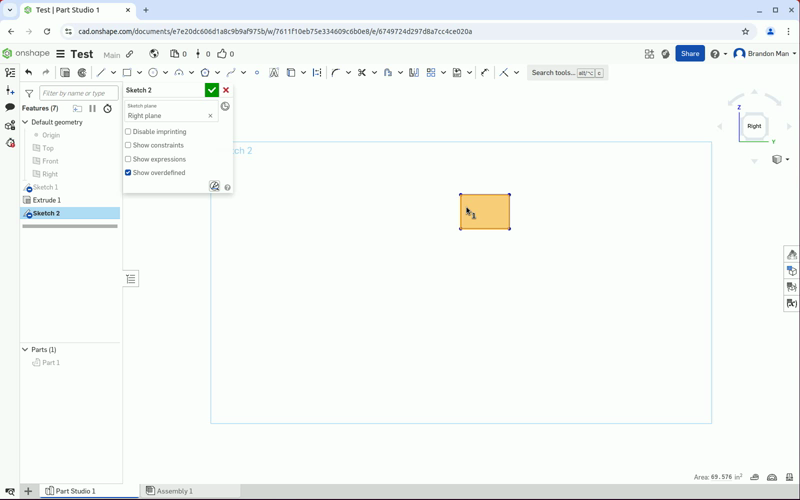
mouse_move(73, 352)
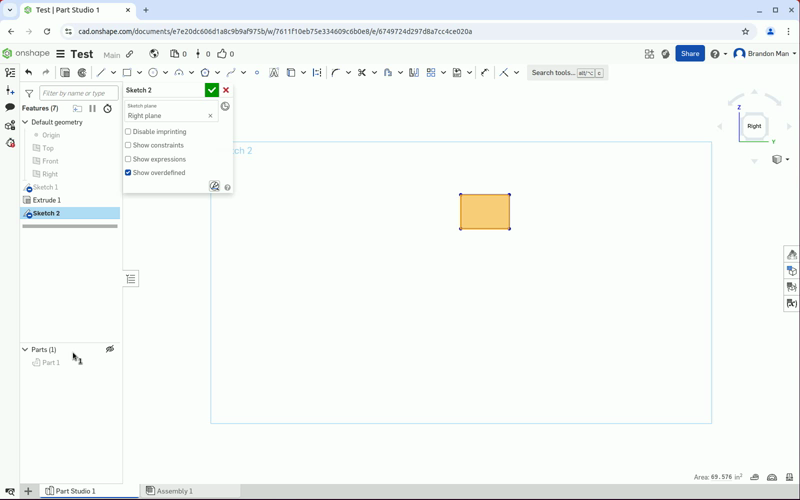
key(shift+y)
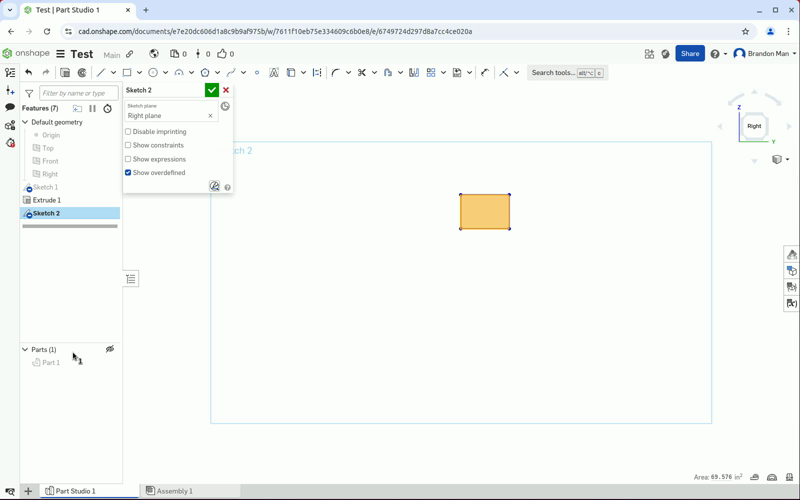
key(shift+e)
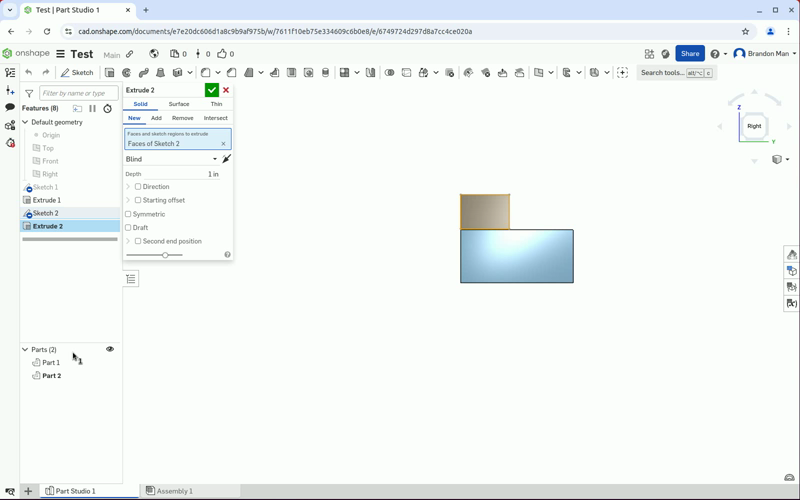
mouse_move(143, 106)
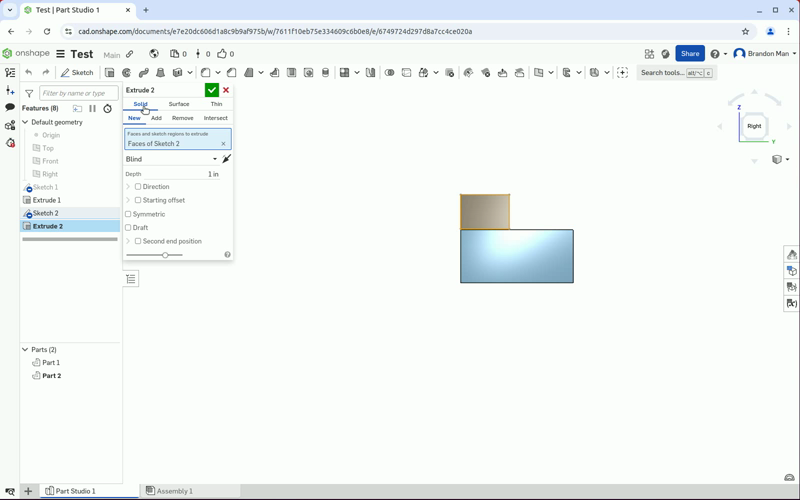
click(143, 106)
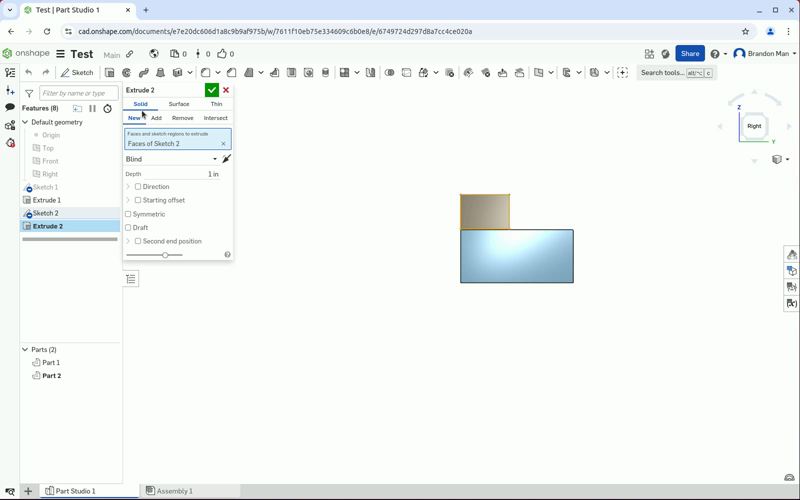
mouse_move(137, 120)
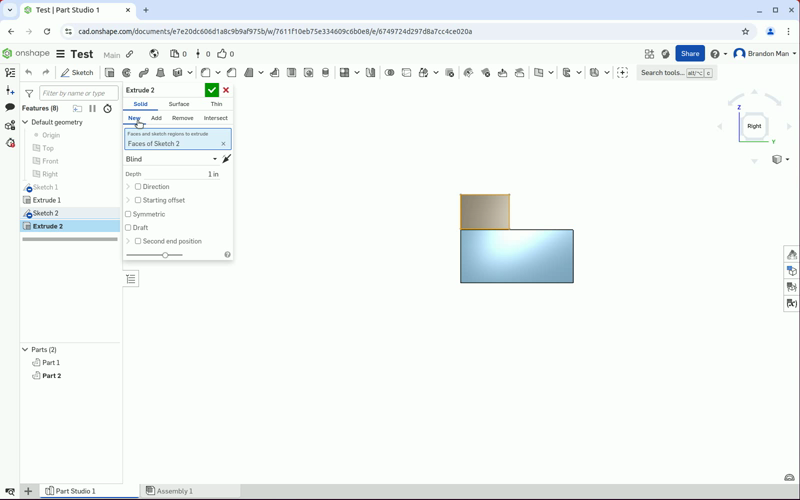
click(137, 120)
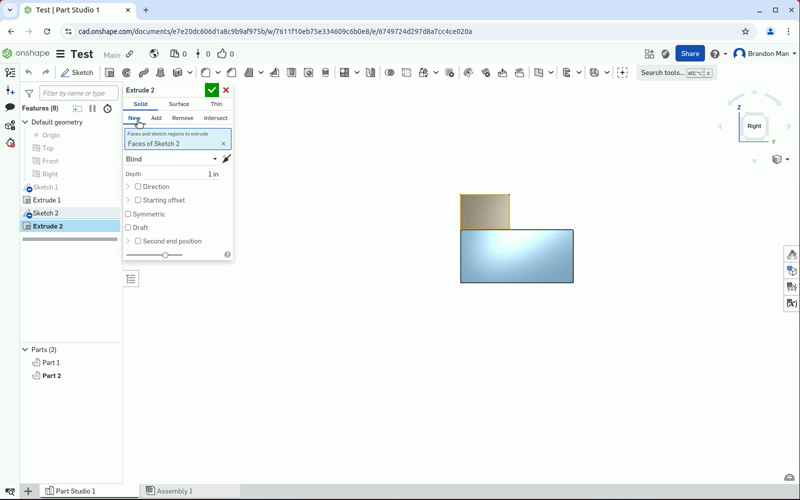
key(tab, 4)
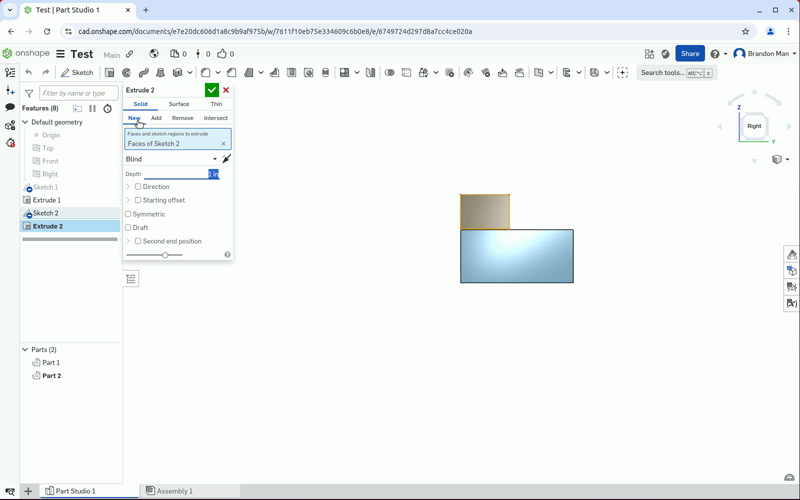
text(6.981)
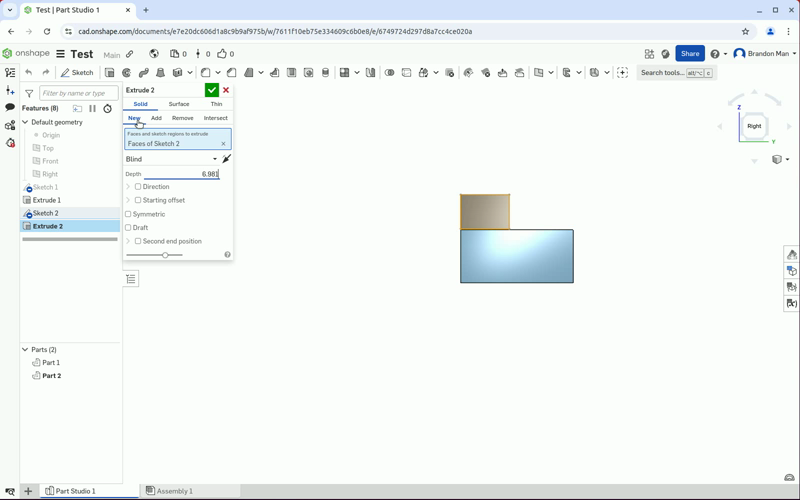
key(enter)
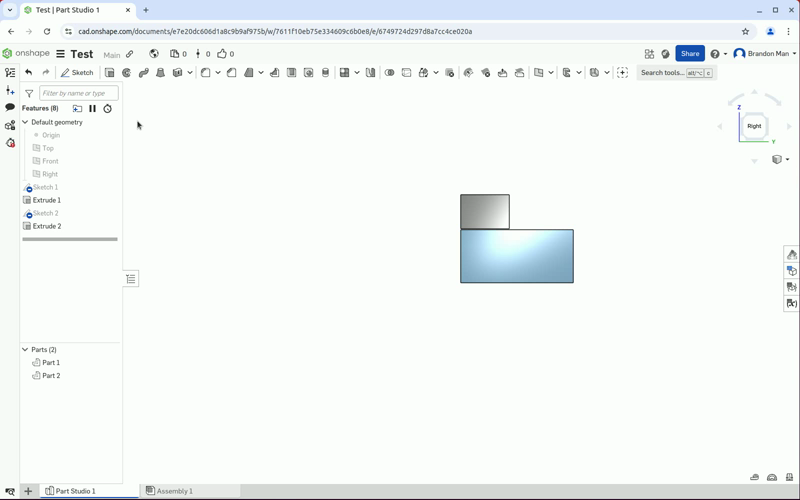
key(shift+h)
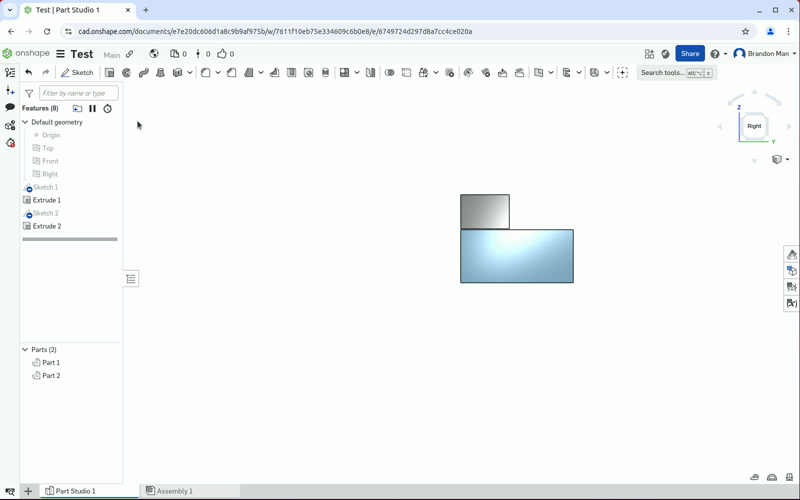
key(shift+h)
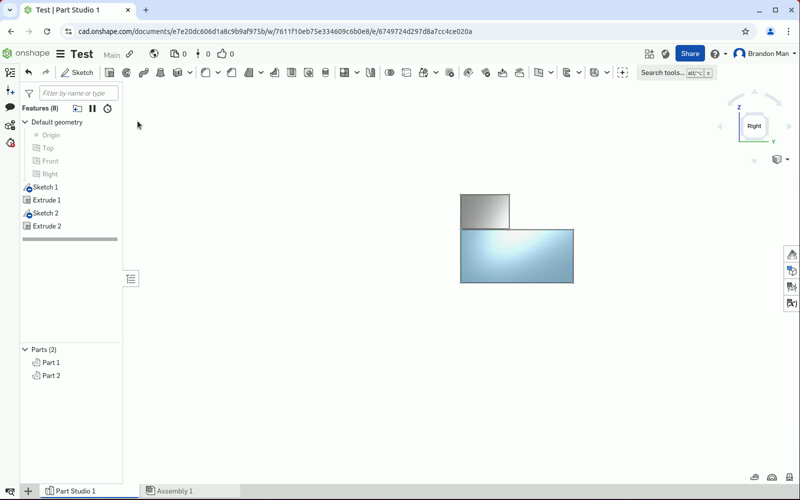
key(shift+7)
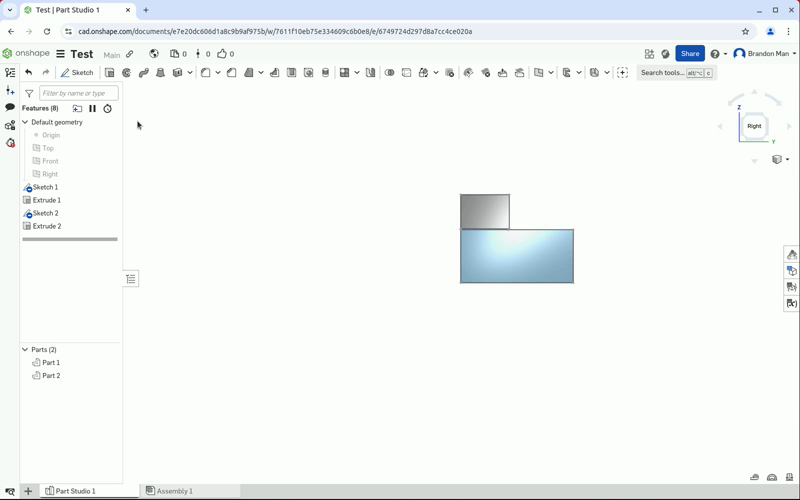
key(right, 2)
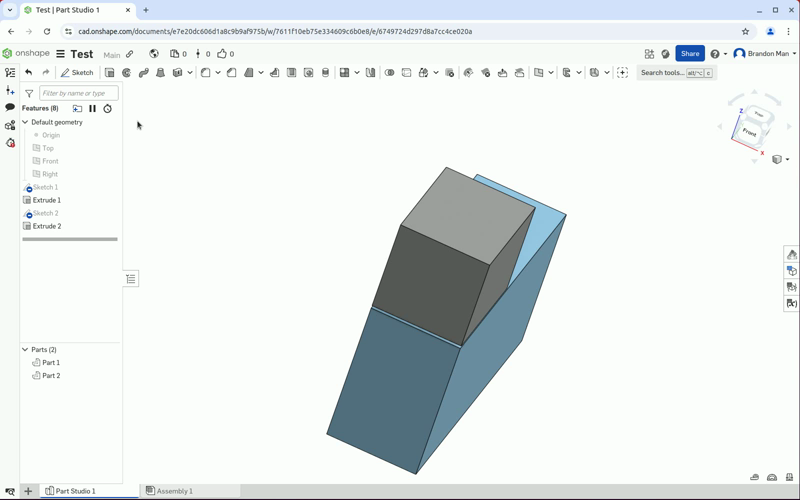
key(down, 2)
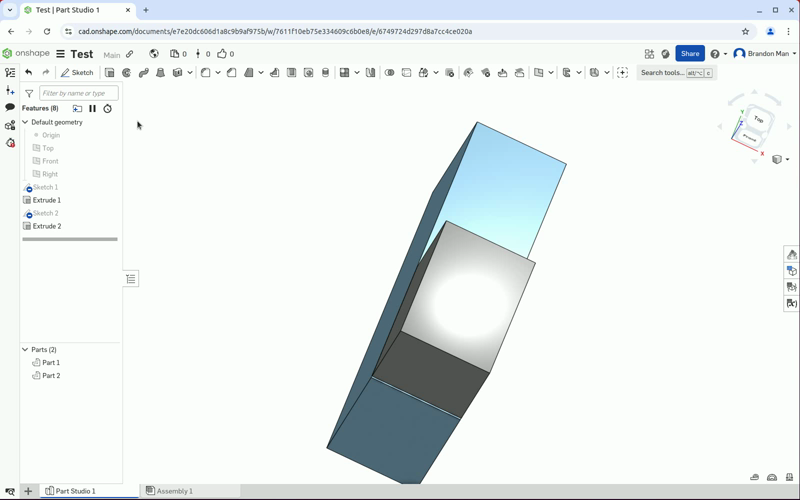
key(up, 2)
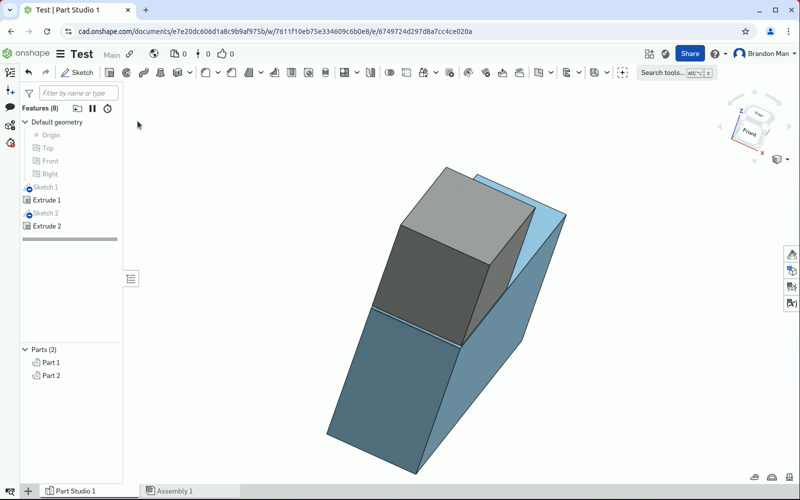
key(left, 2)
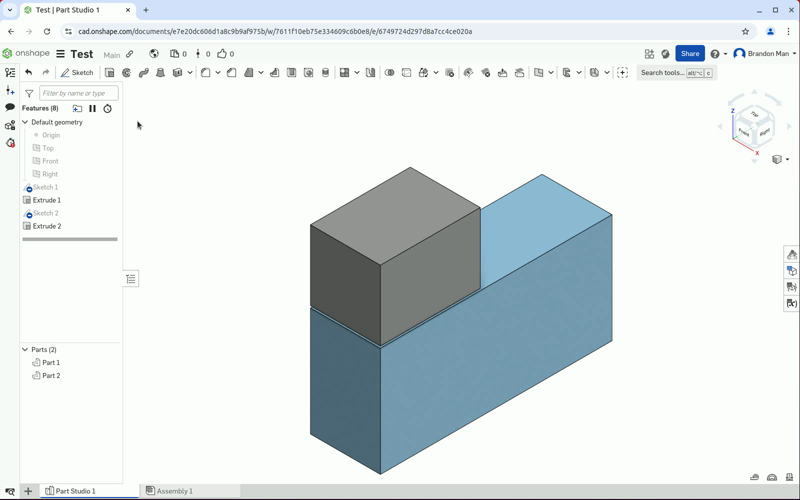
mouse_move(73, 189)
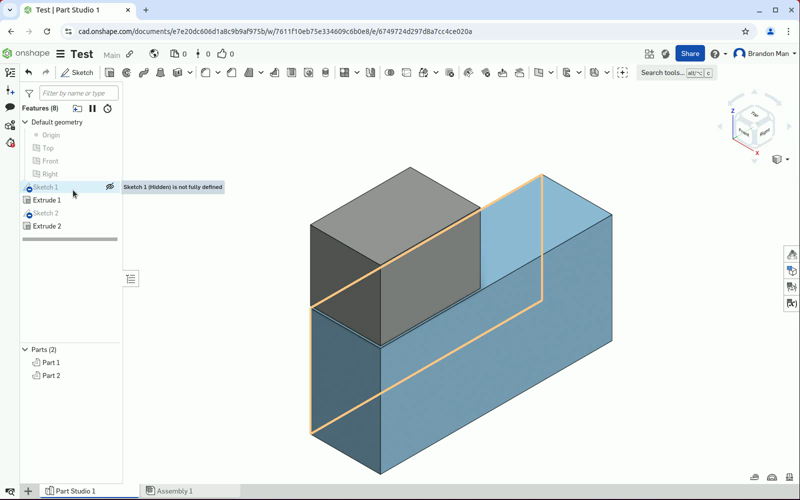
click(73, 189)